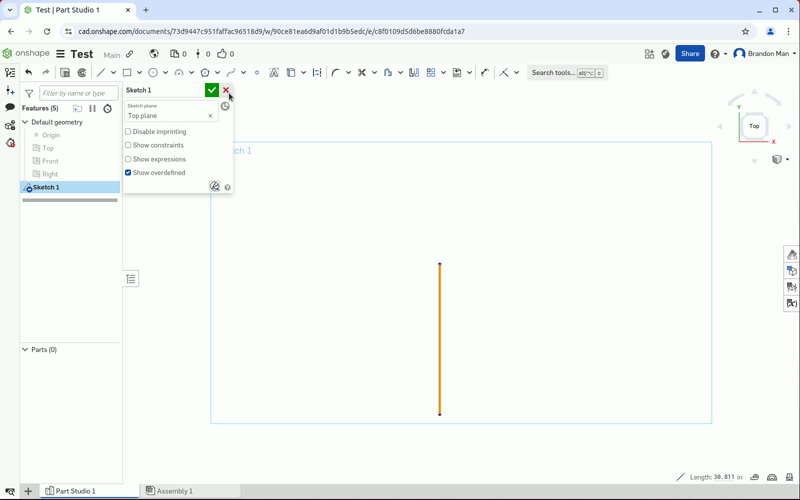
key(shift+h)
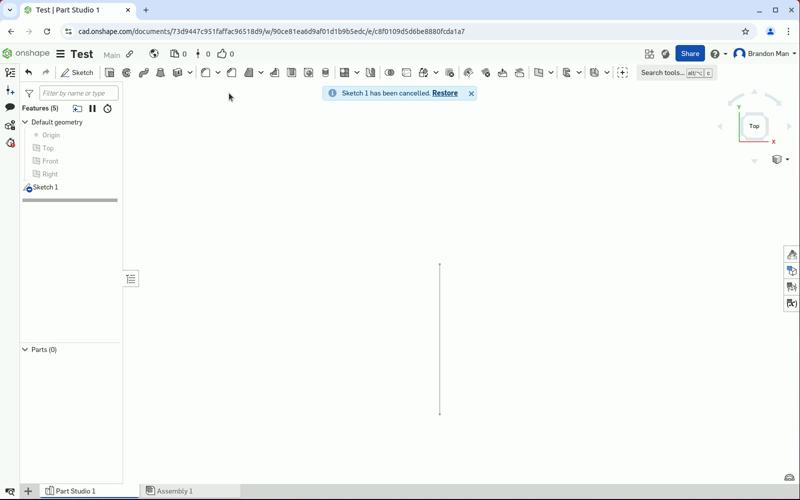
mouse_move(73, 352)
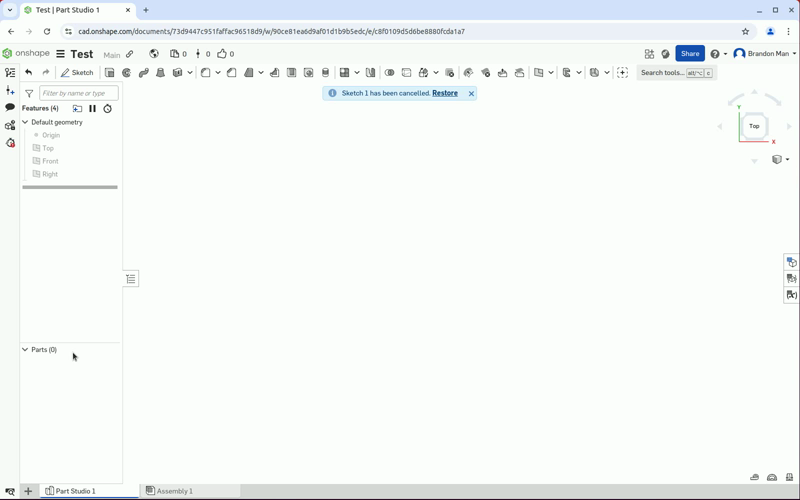
key(y)
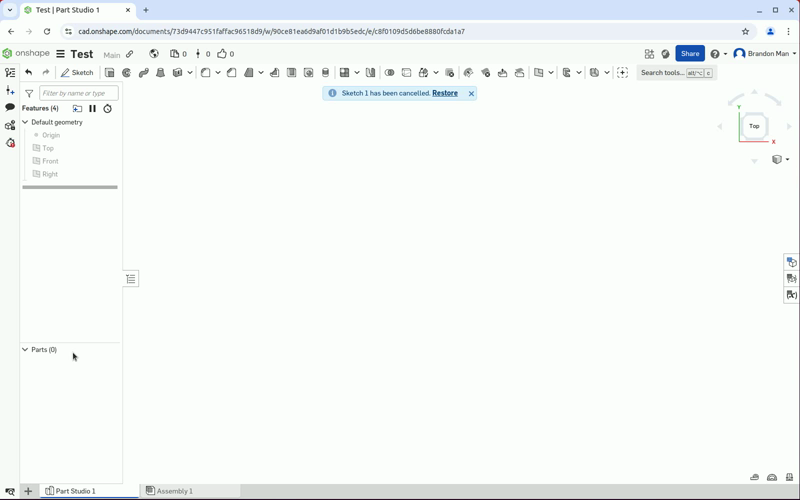
key(shift+p)
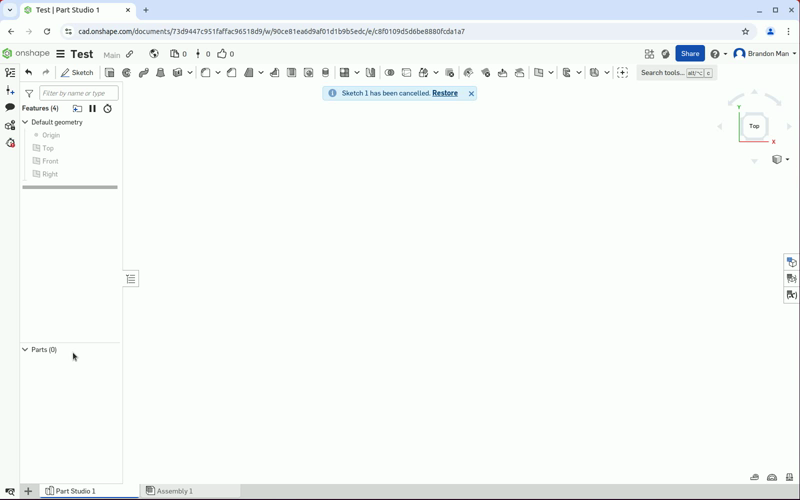
key(space)
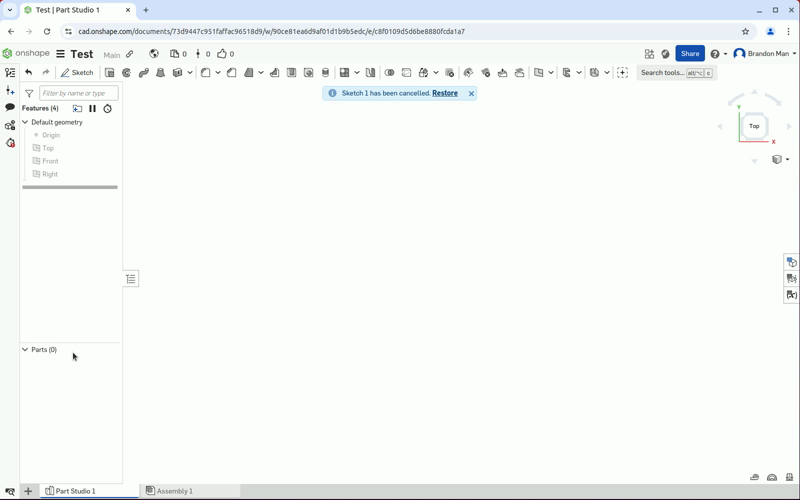
key_down(shift)
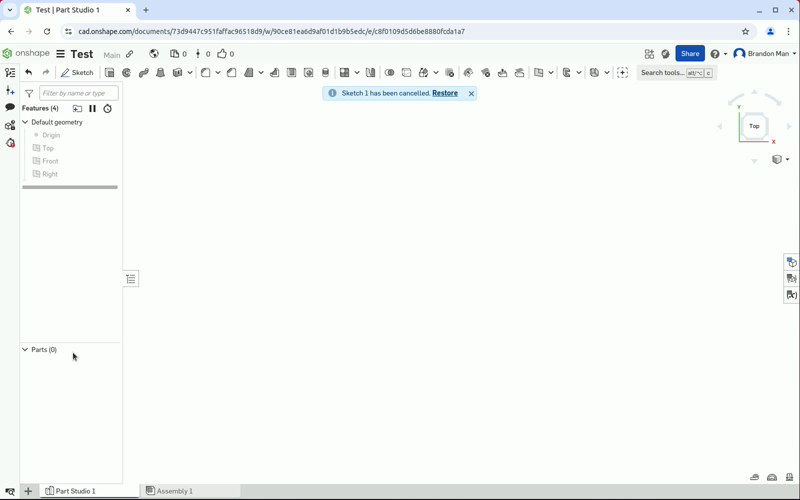
key(up)
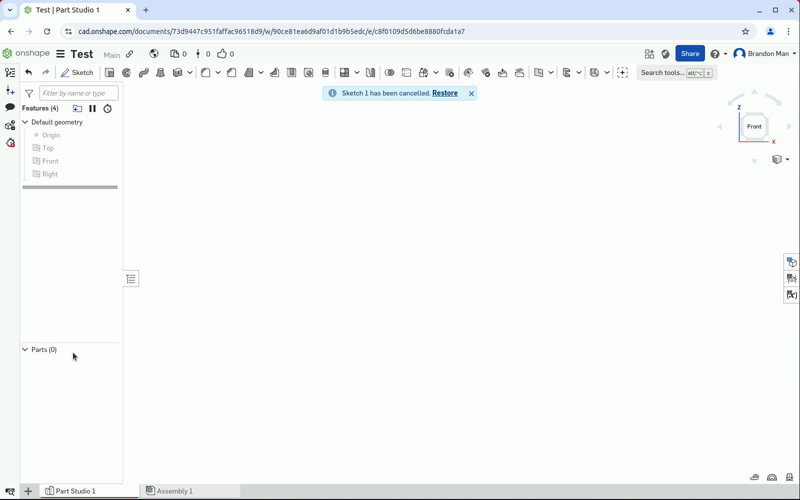
key_up(shift)
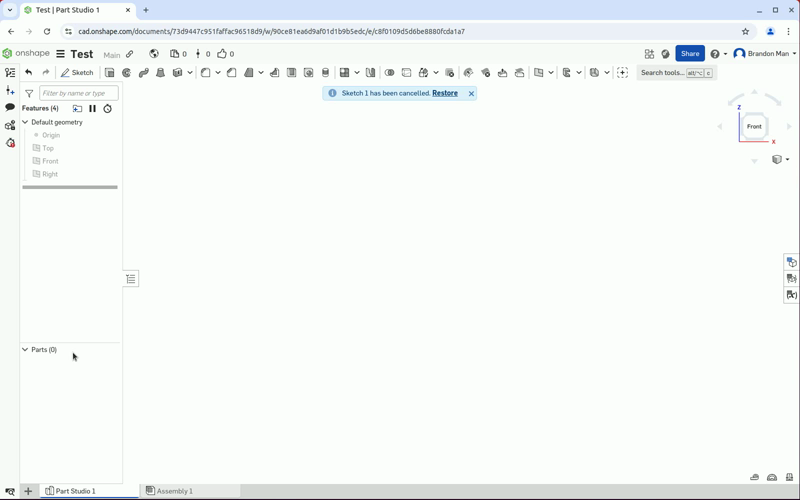
mouse_move(73, 352)
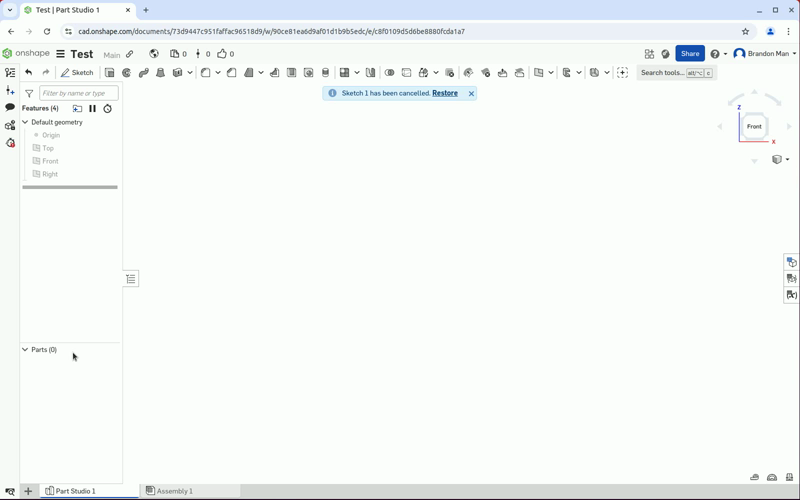
key(shift+y)
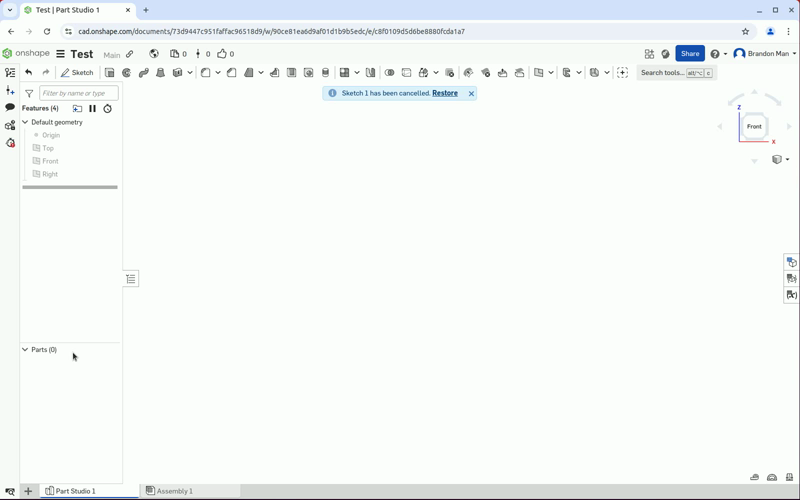
key(shift+s)
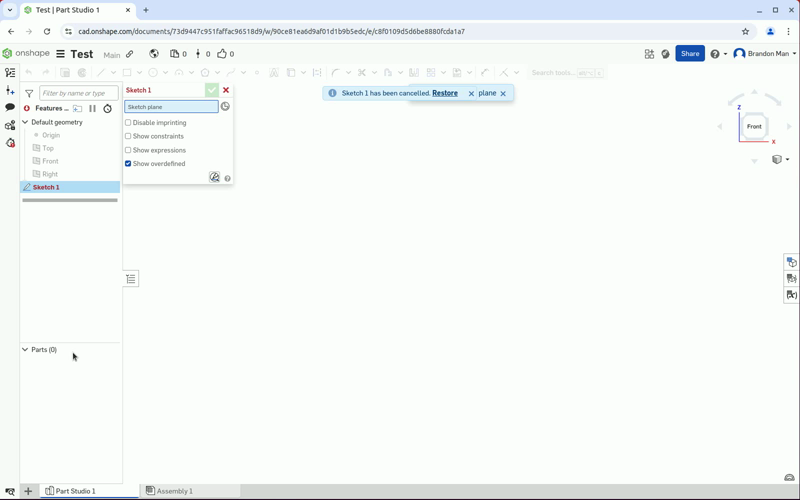
mouse_move(73, 163)
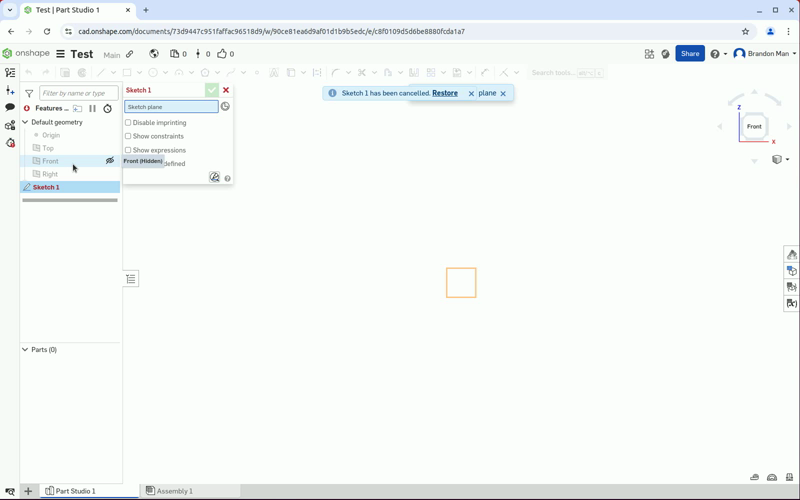
click(73, 163)
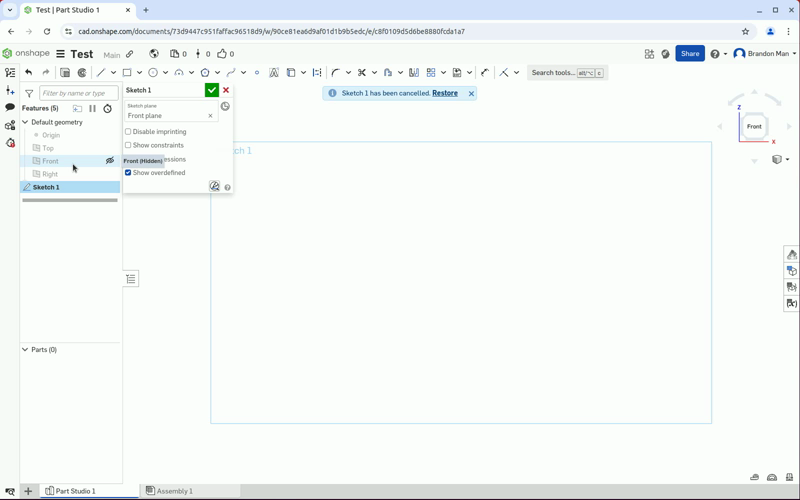
mouse_move(73, 352)
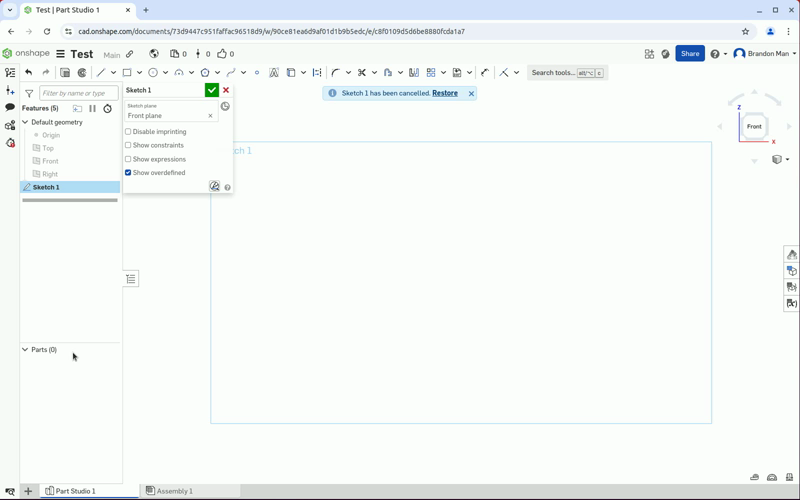
key(y)
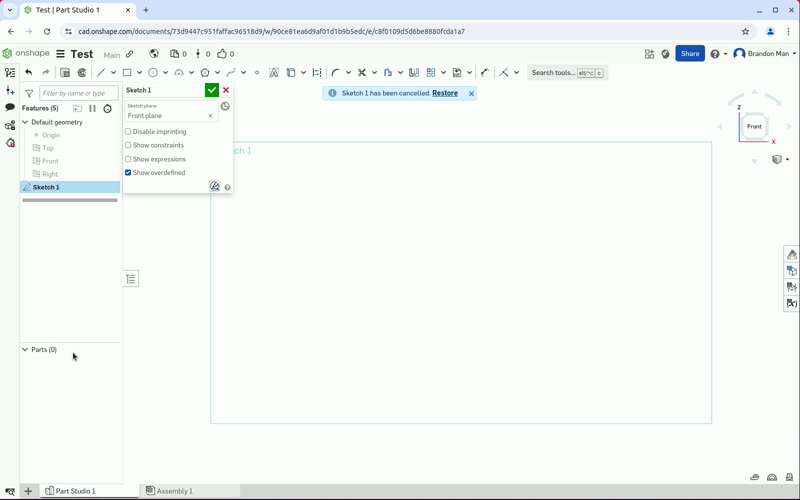
key(l)
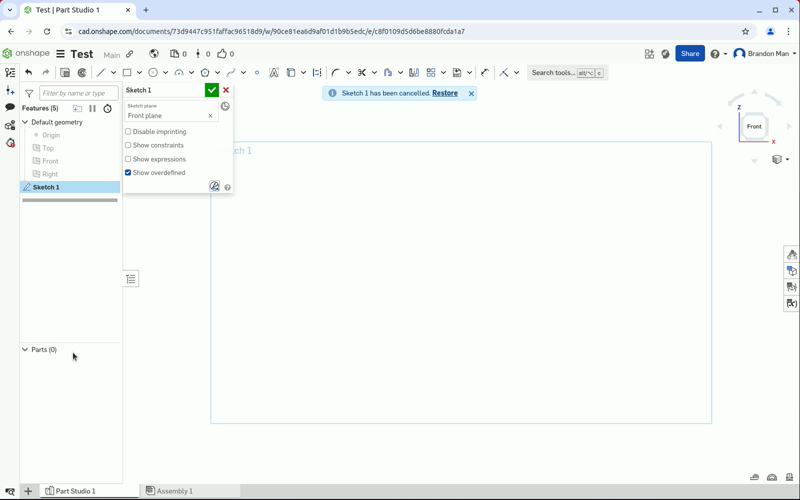
key_down(shift)
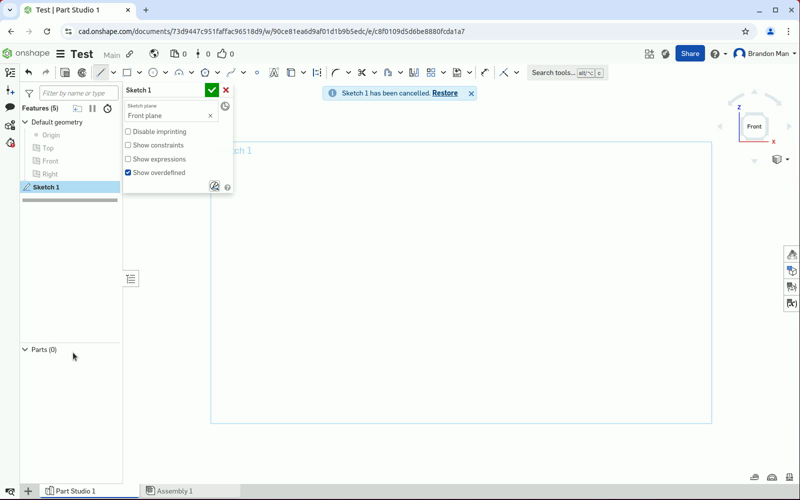
mouse_move(433, 236)
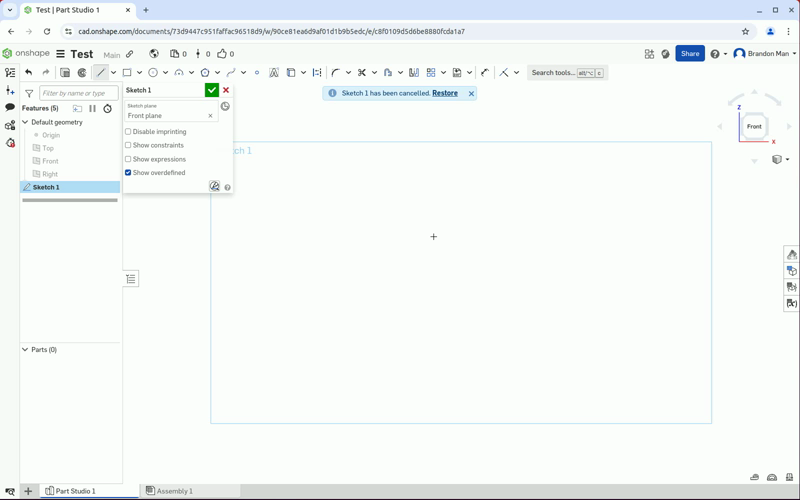
click(433, 236)
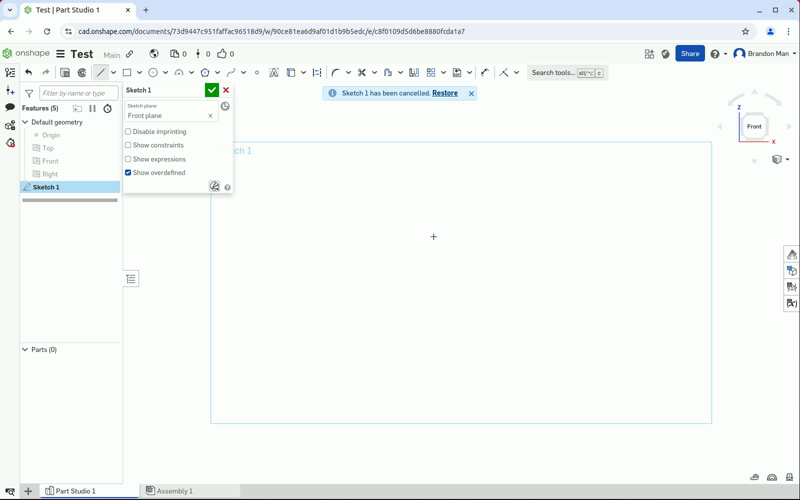
key_up(shift)
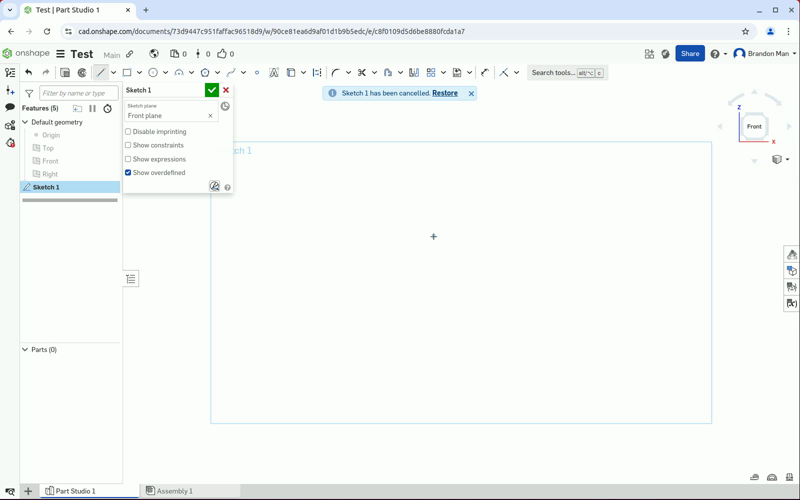
key_down(shift)
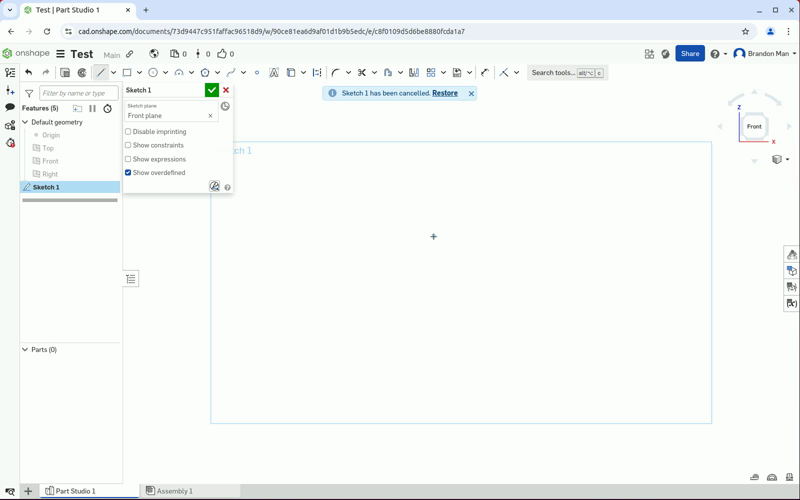
mouse_move(463, 236)
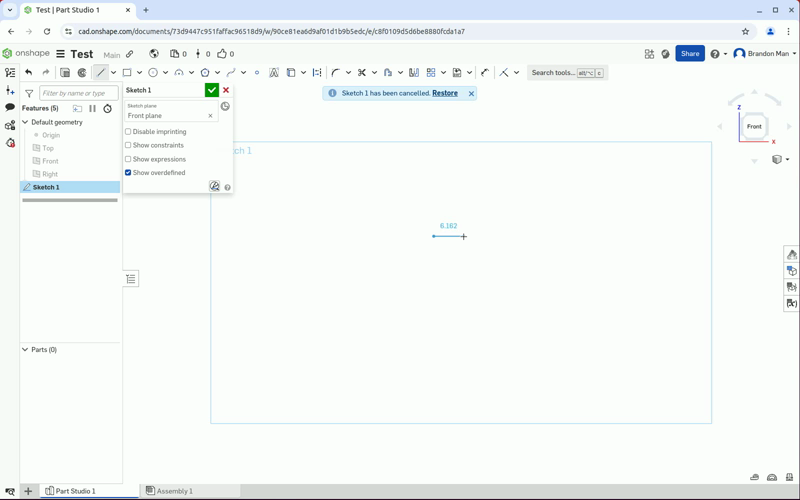
mouse_move(460, 282)
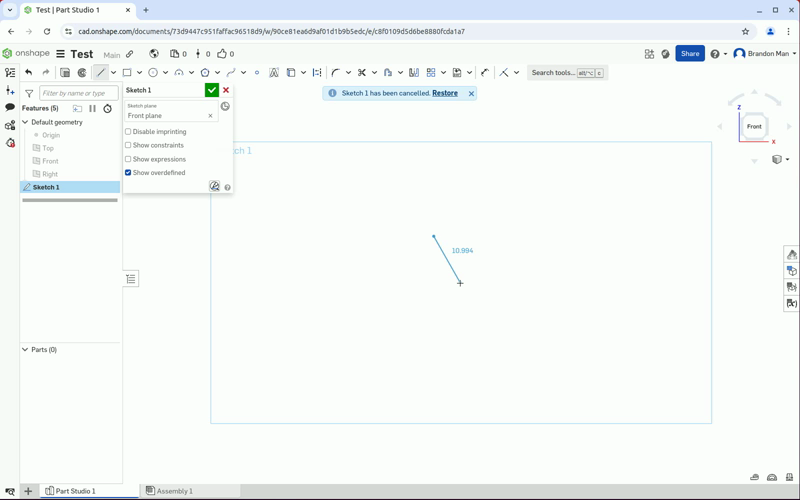
click(460, 282)
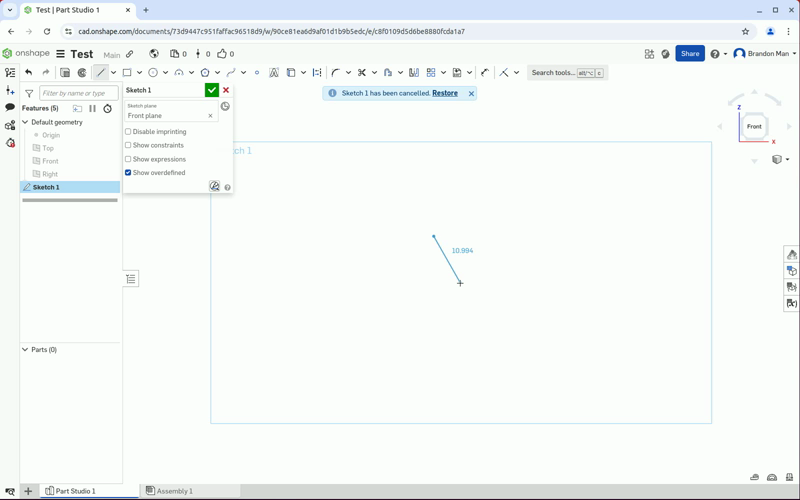
key_up(shift)
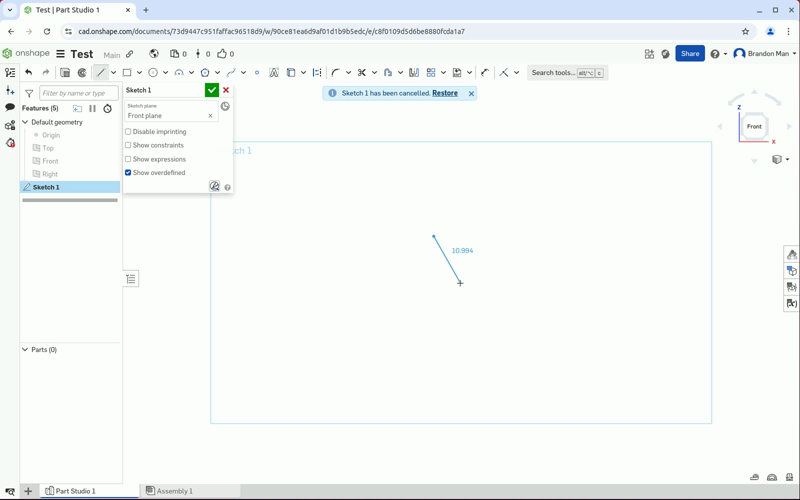
key_down(shift)
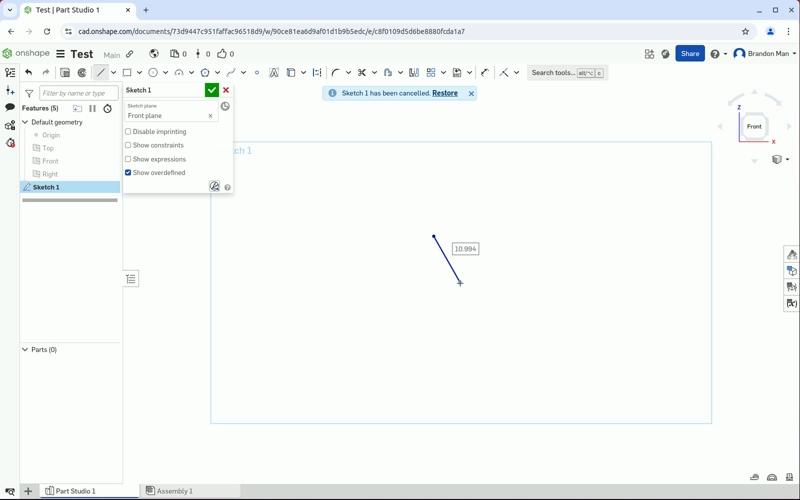
mouse_move(573, 282)
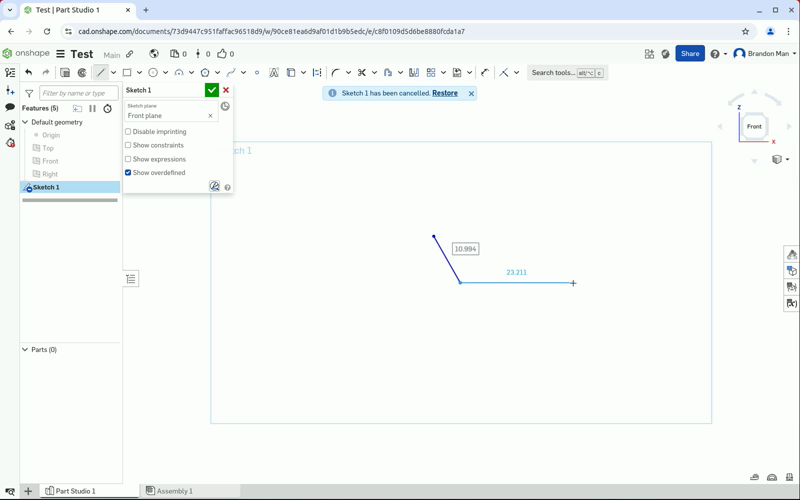
click(573, 282)
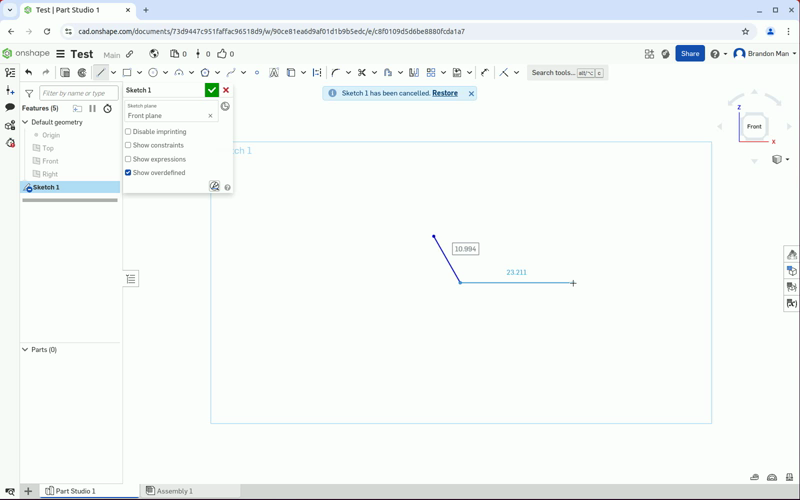
key_up(shift)
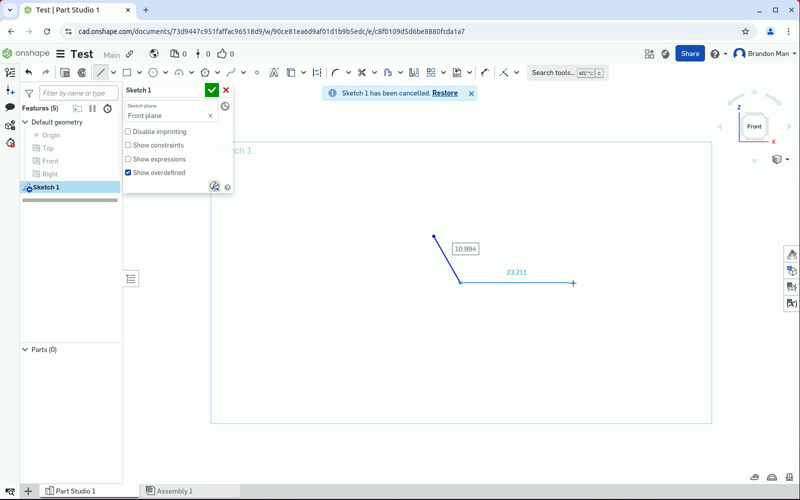
key_down(shift)
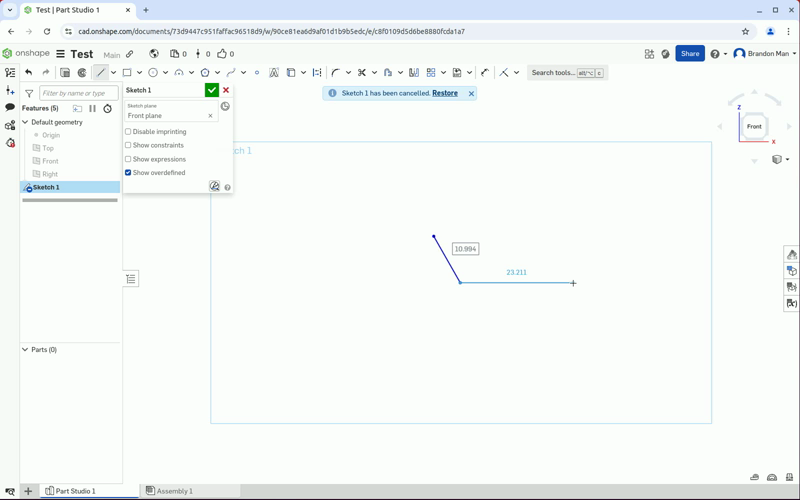
mouse_move(589, 282)
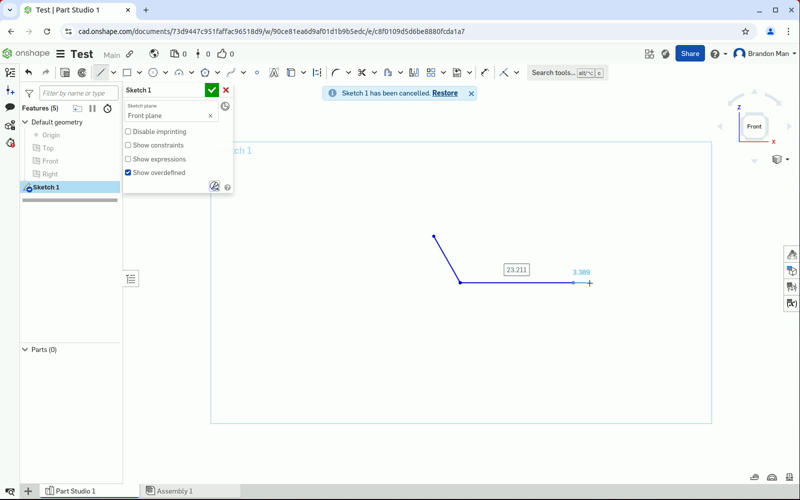
mouse_move(573, 271)
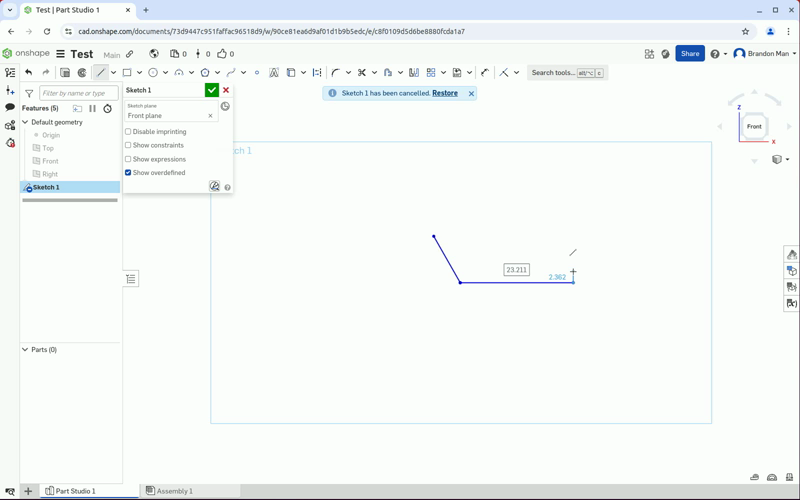
click(573, 271)
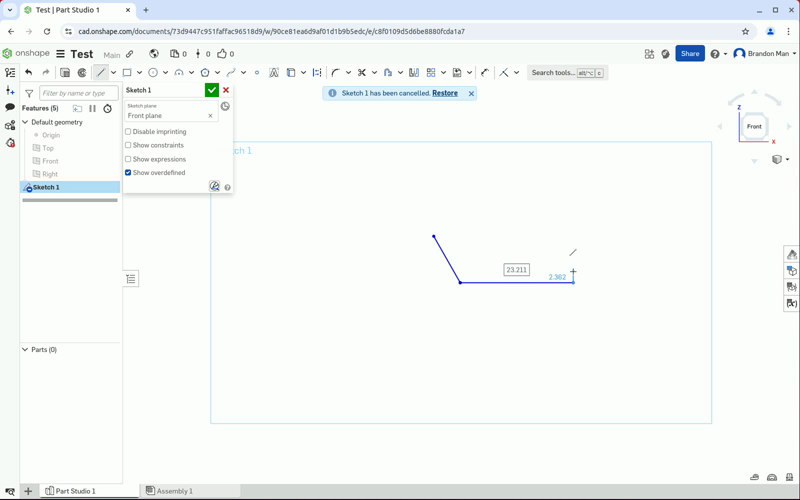
key_up(shift)
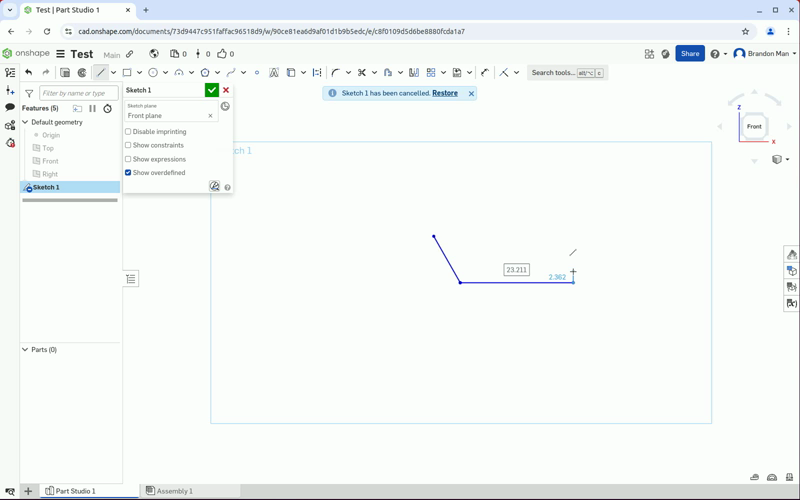
key_down(shift)
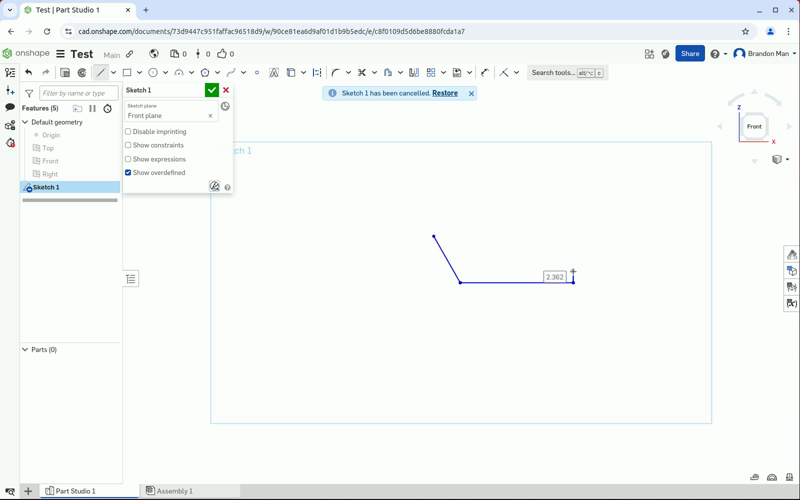
mouse_move(498, 271)
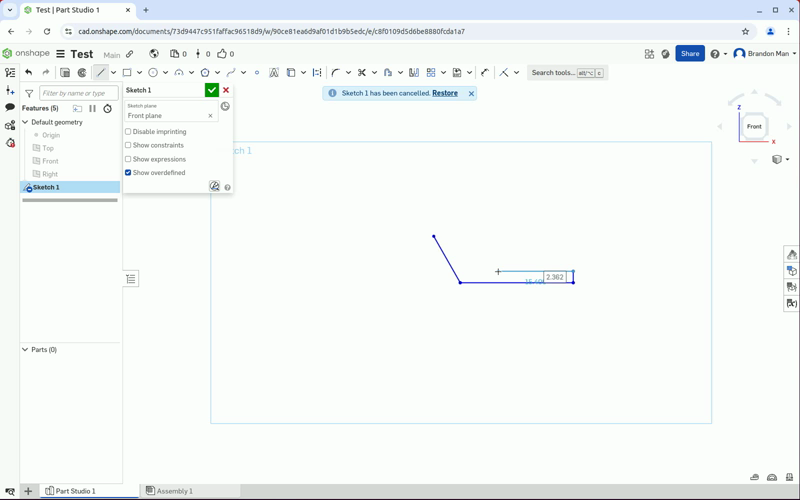
click(498, 271)
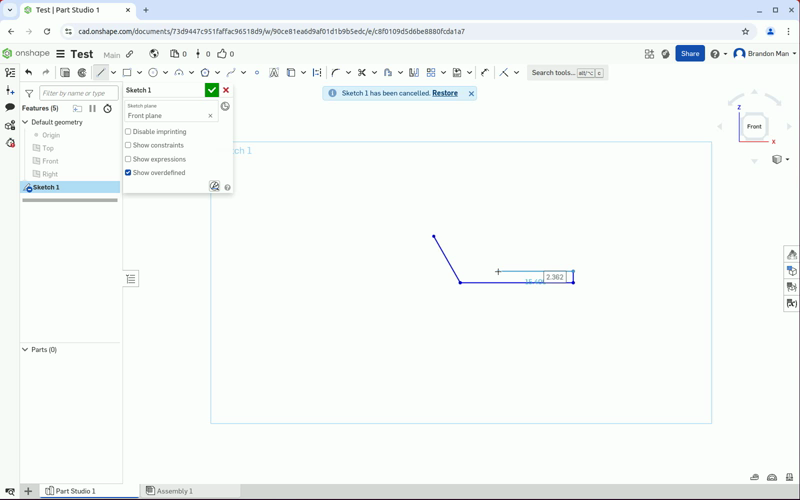
key_up(shift)
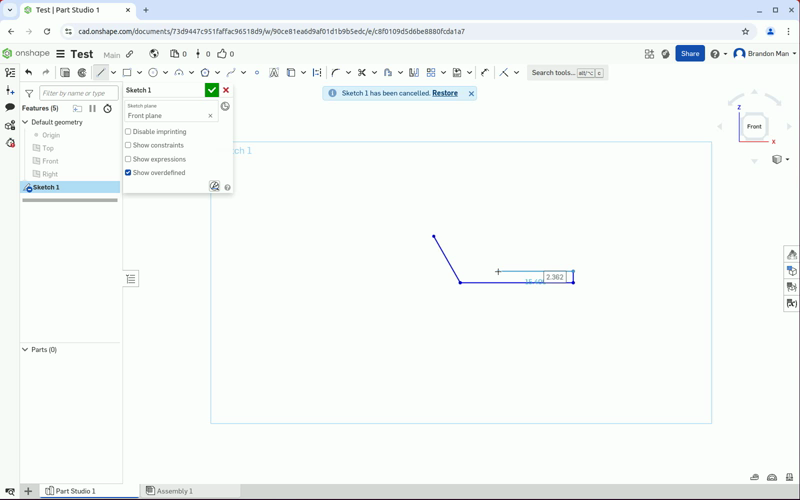
key_down(shift)
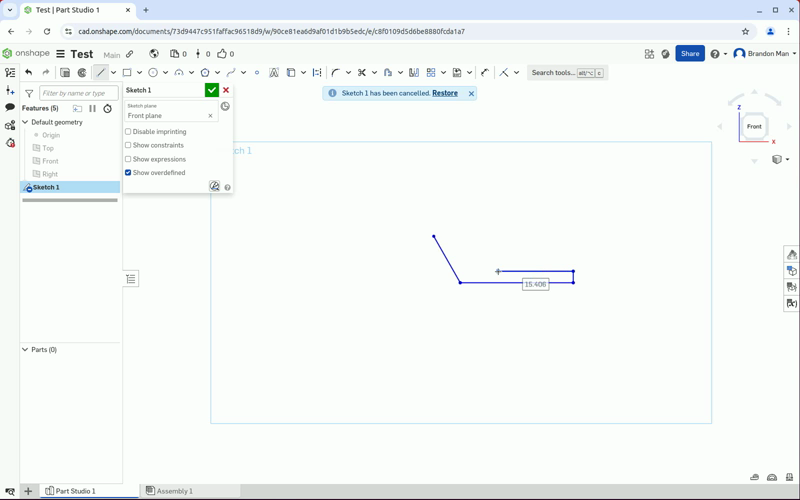
mouse_move(528, 271)
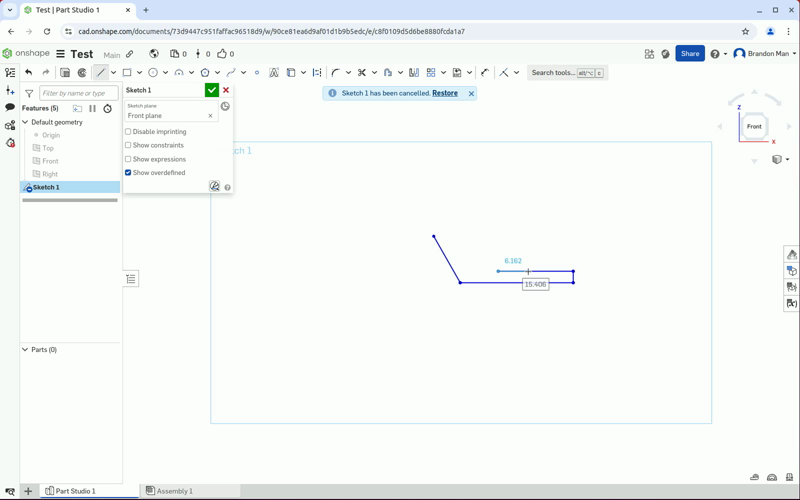
mouse_move(467, 271)
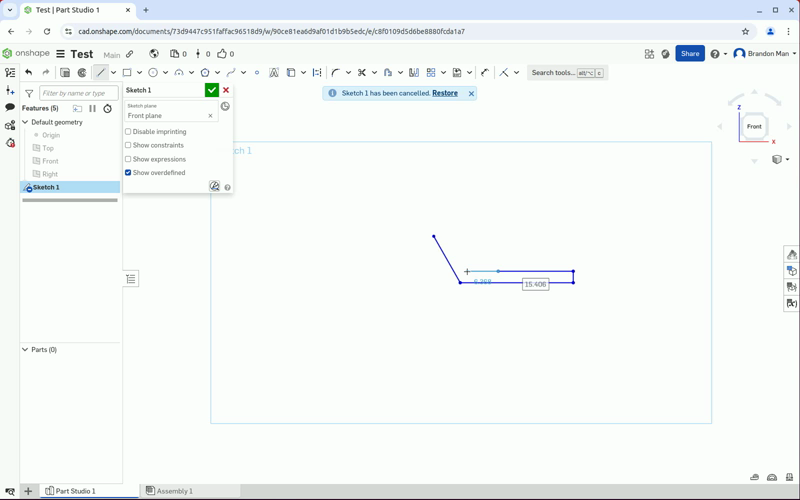
click(467, 271)
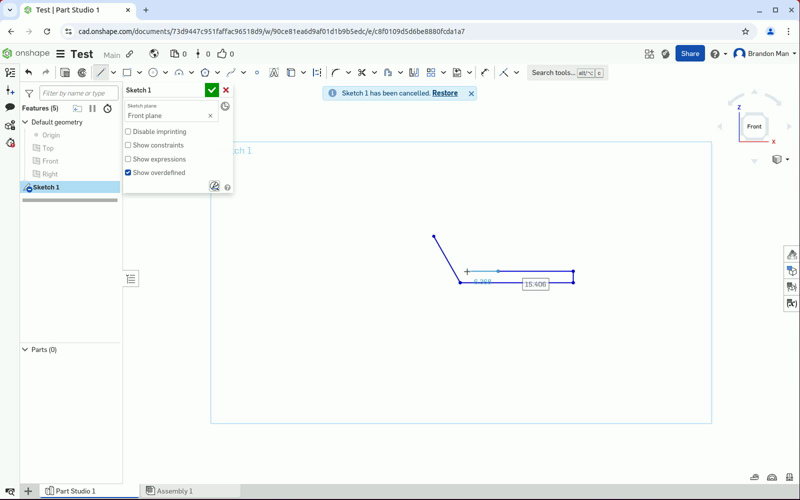
key_up(shift)
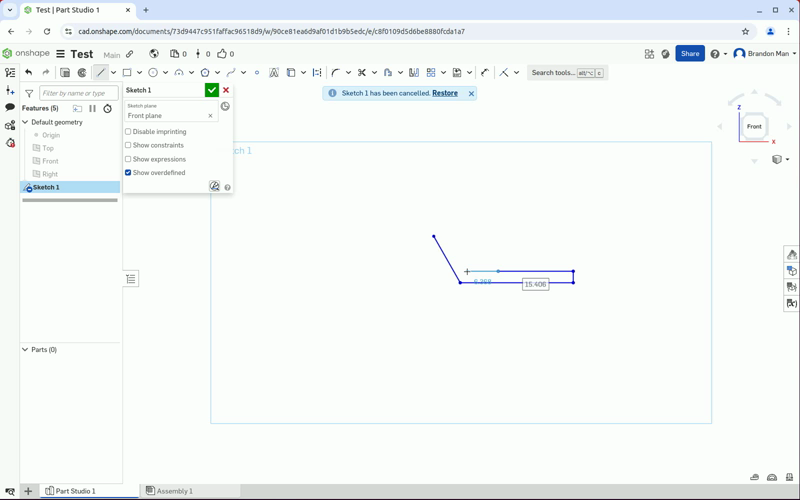
key_down(shift)
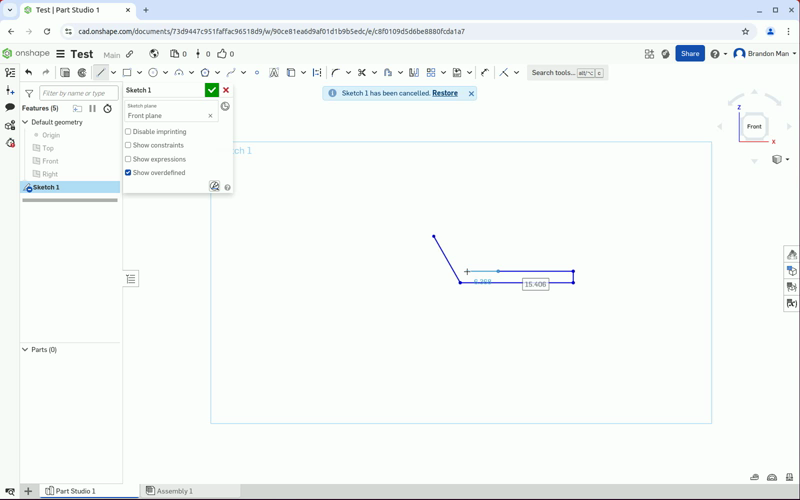
mouse_move(497, 271)
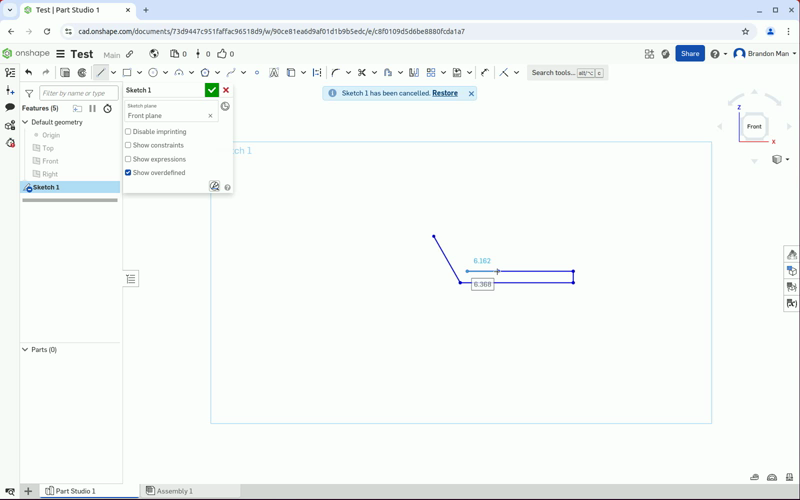
mouse_move(444, 230)
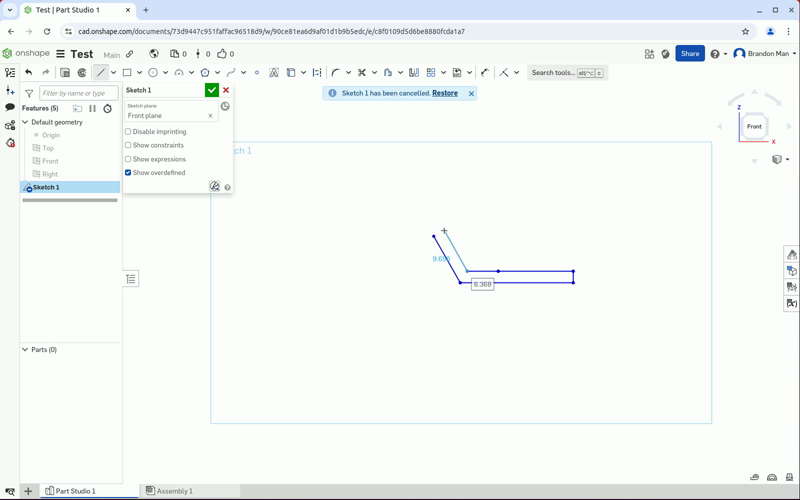
click(444, 230)
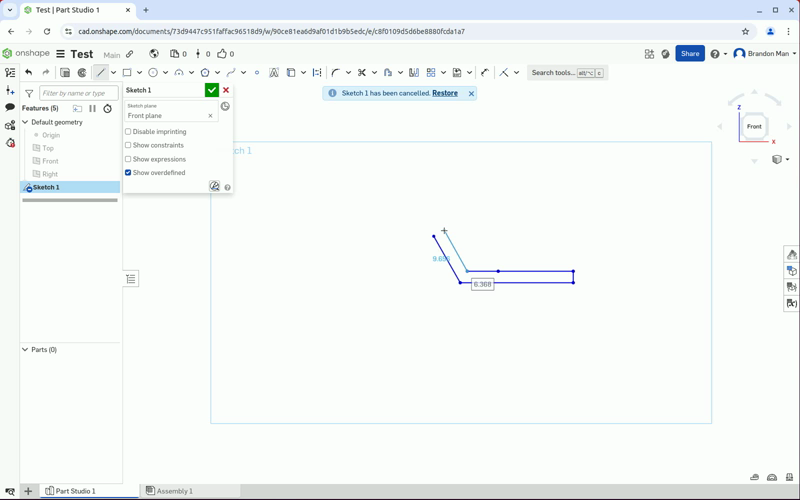
key_up(shift)
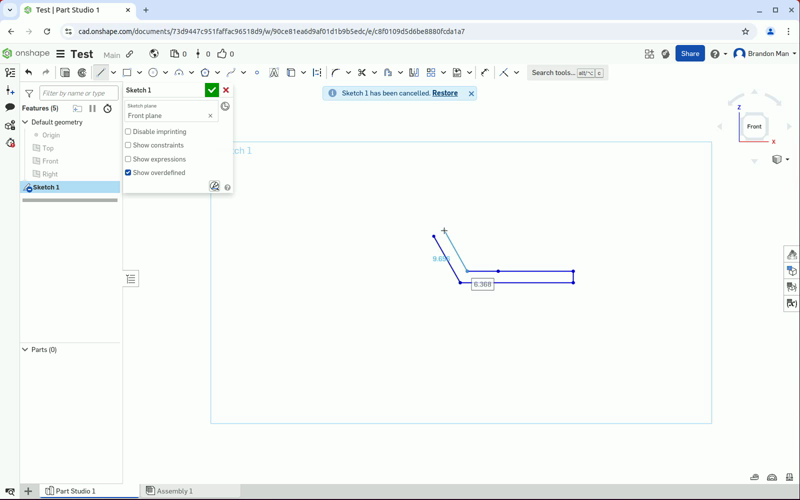
mouse_move(474, 230)
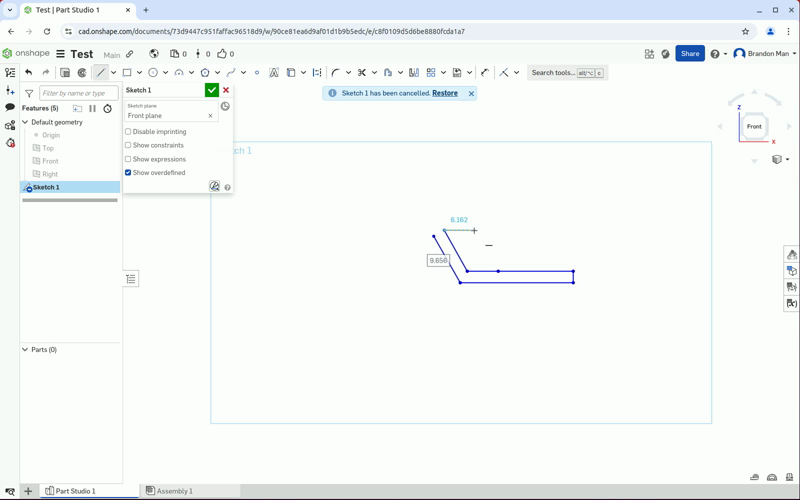
key_down(shift)
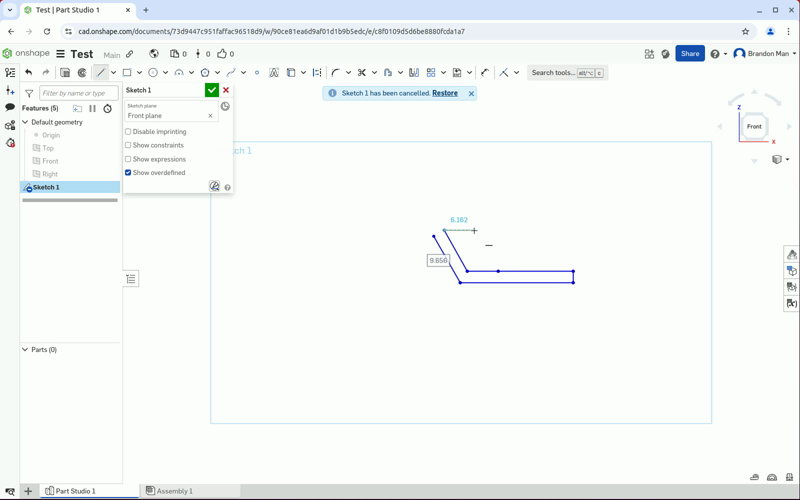
mouse_move(433, 236)
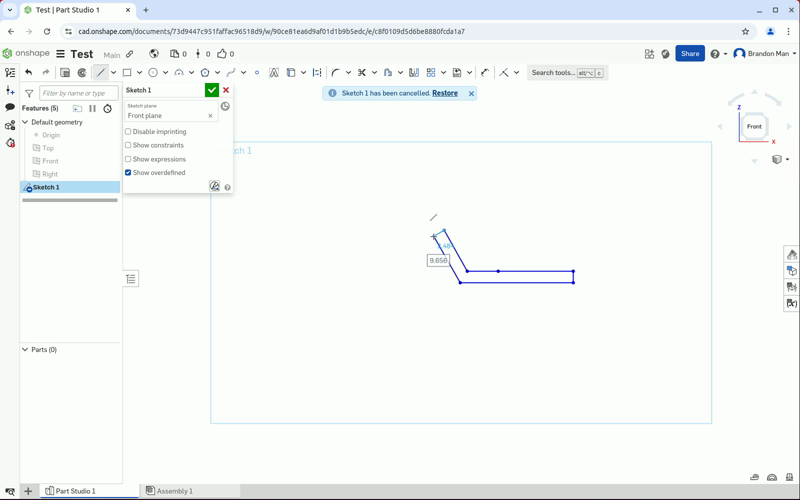
key_up(shift)
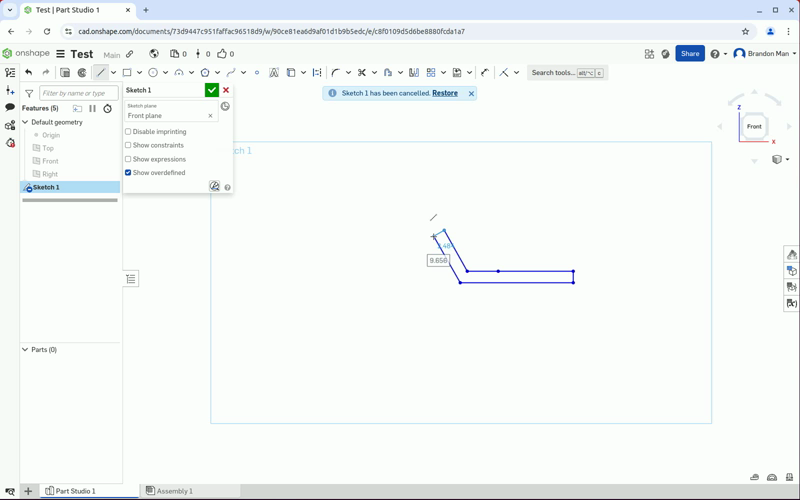
click(433, 236)
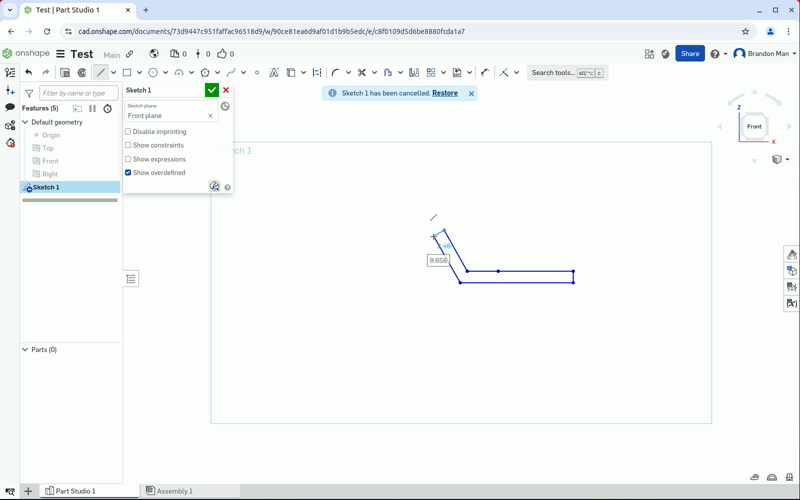
key(esc)
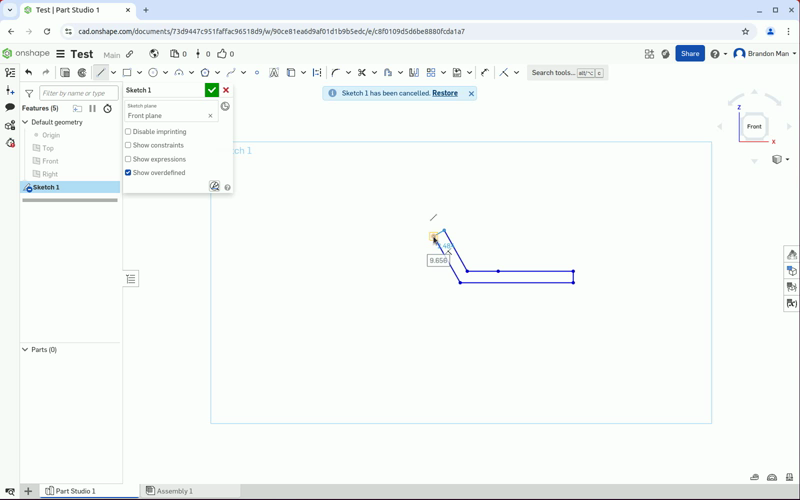
mouse_move(478, 275)
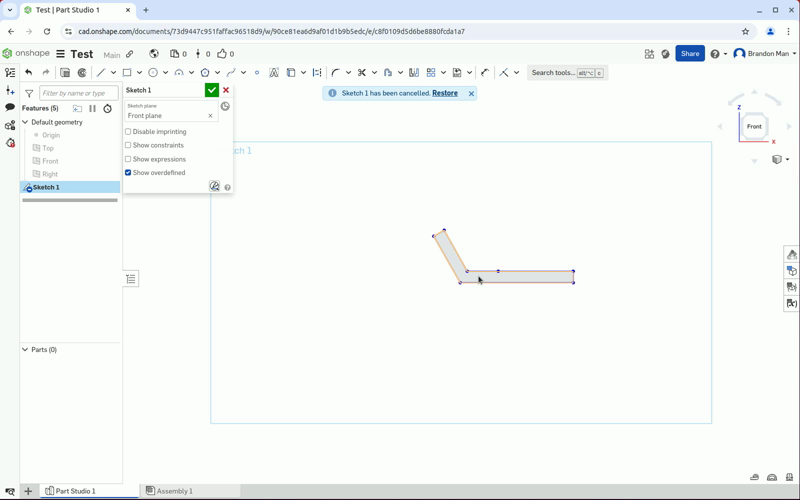
click(478, 275)
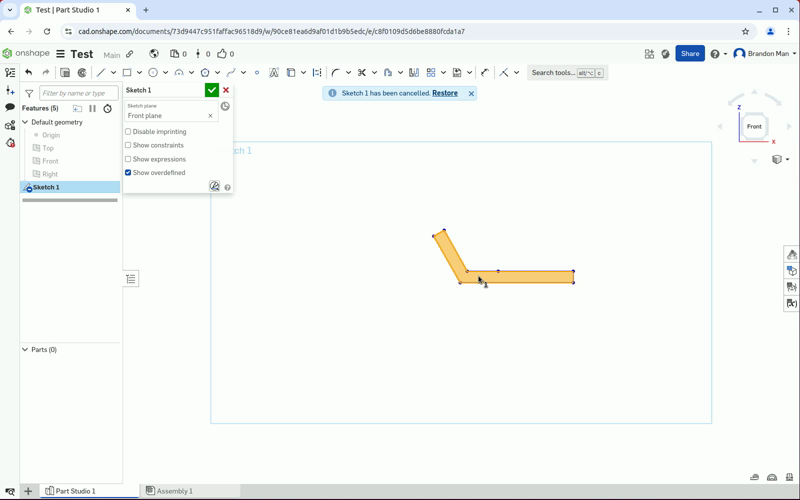
mouse_move(73, 352)
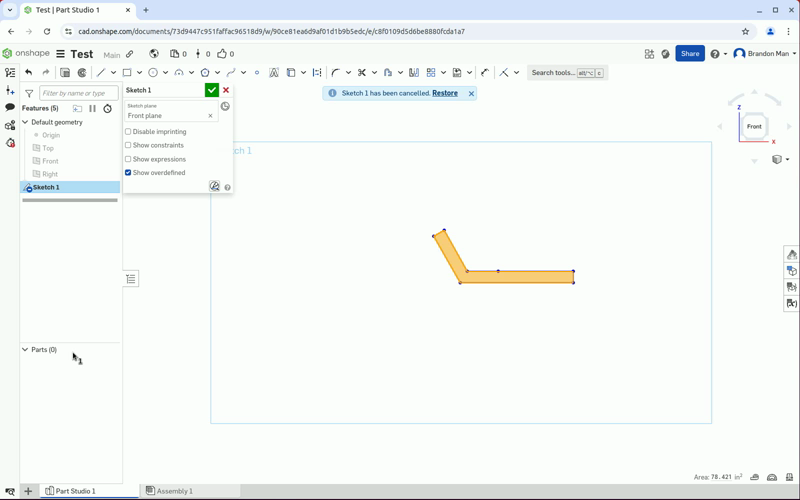
key(shift+y)
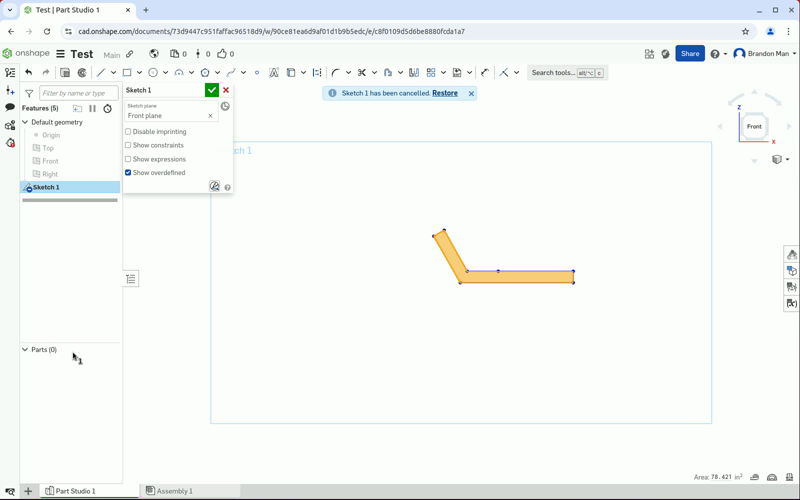
key(shift+e)
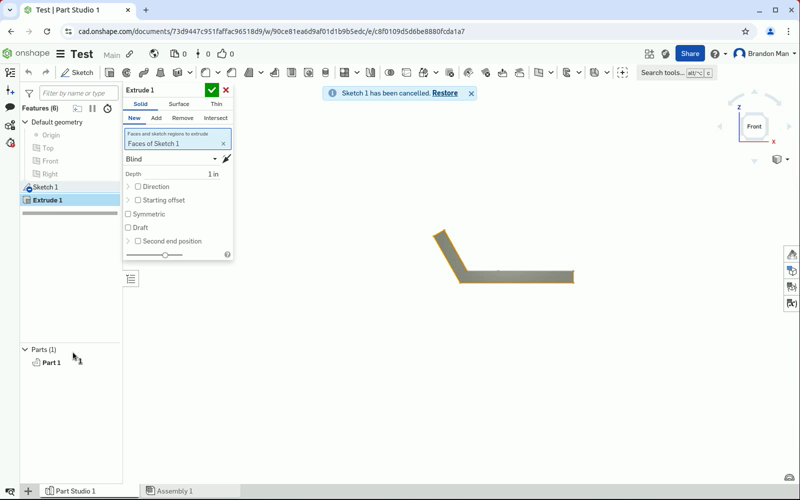
mouse_move(143, 106)
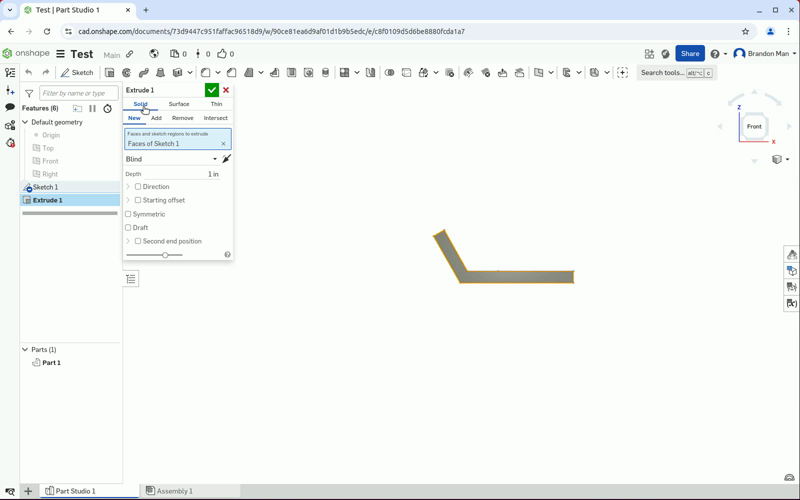
click(143, 106)
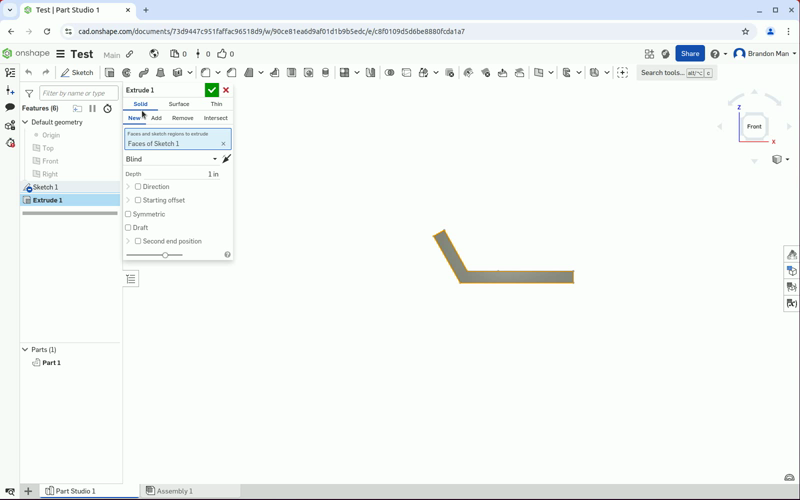
mouse_move(137, 120)
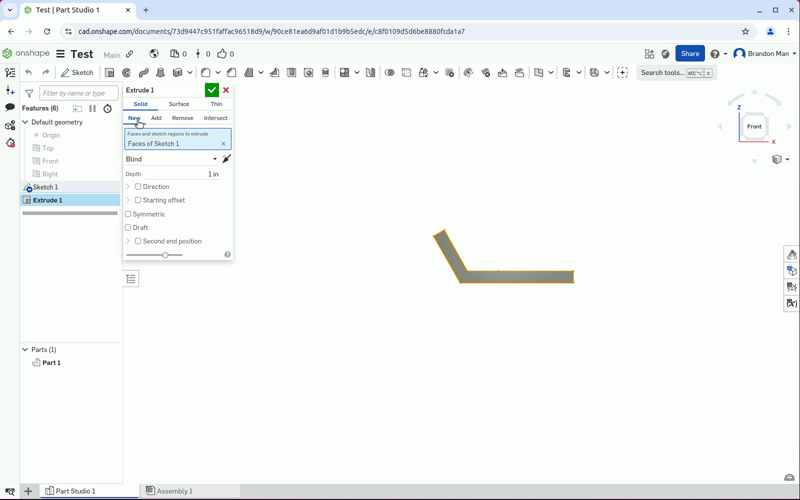
click(137, 120)
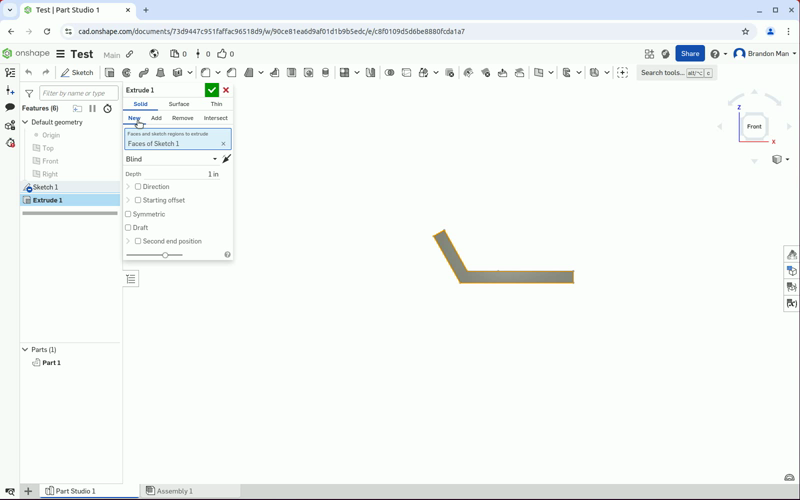
key(tab, 4)
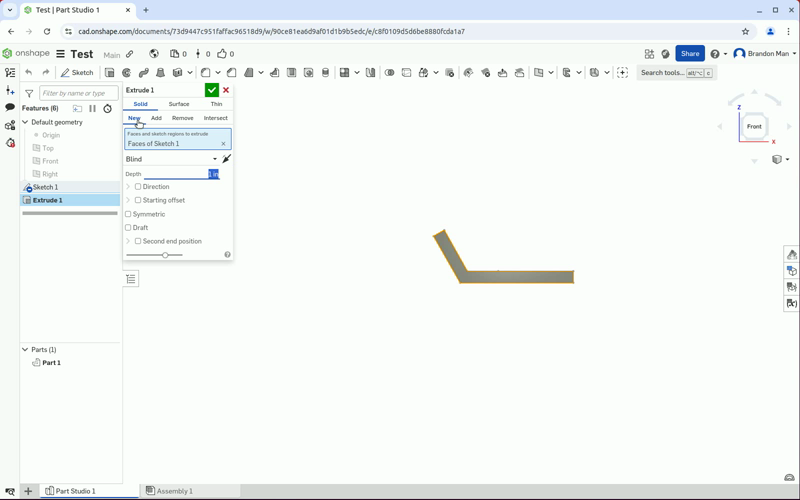
text(11.072)
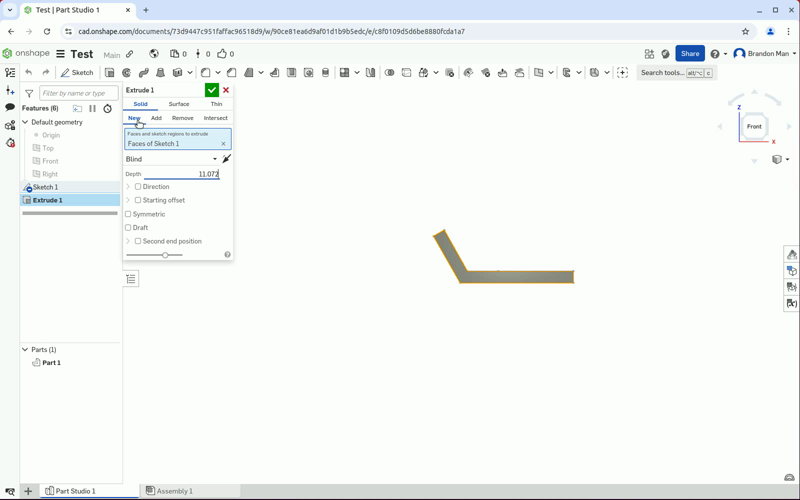
key(tab, 3)
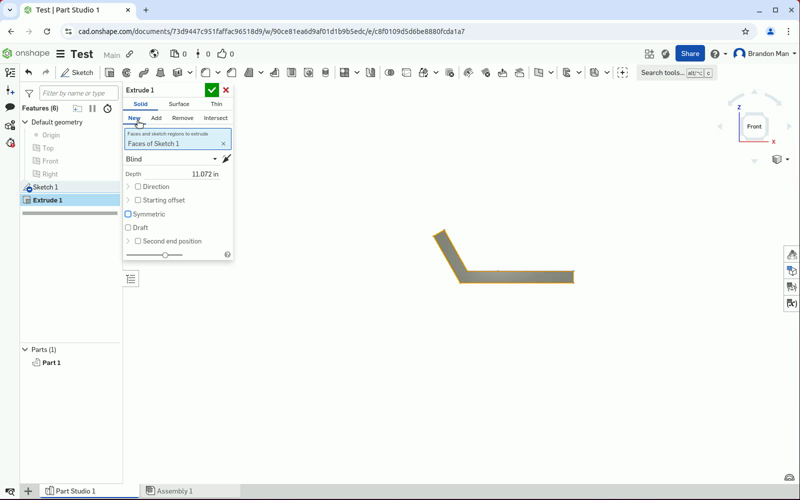
key(space)
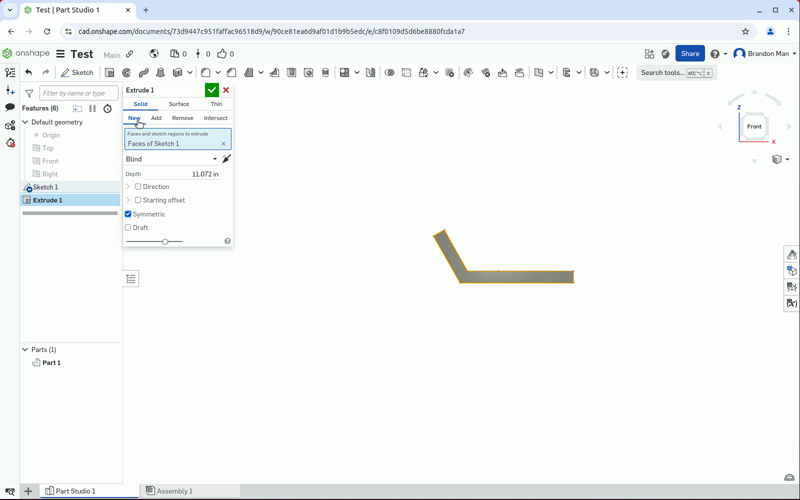
key(enter)
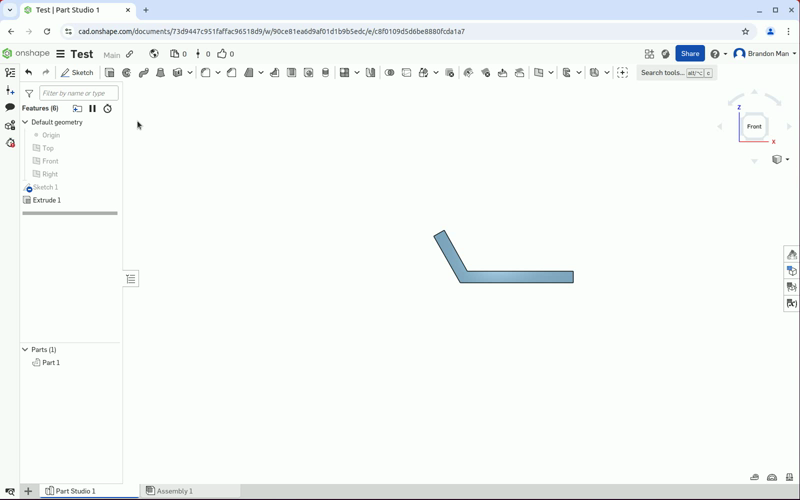
key(shift+h)
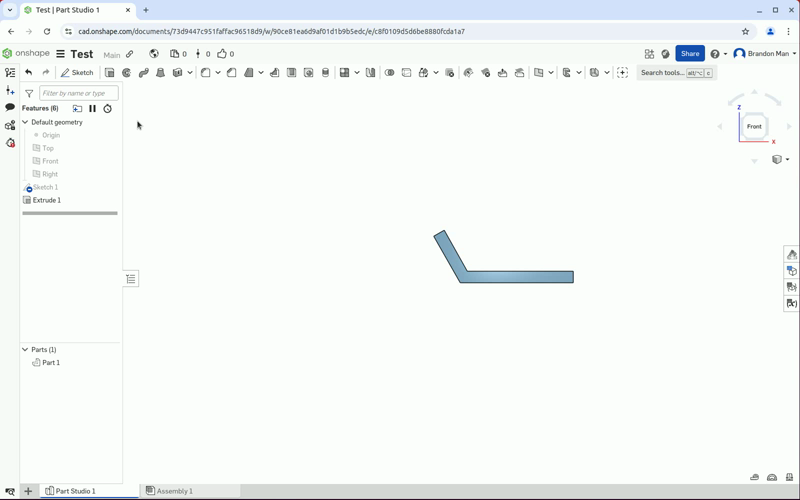
key(shift+h)
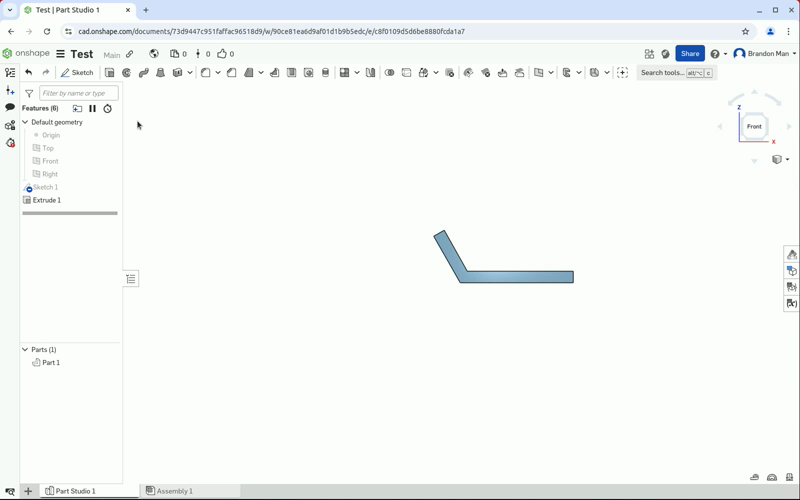
mouse_move(73, 189)
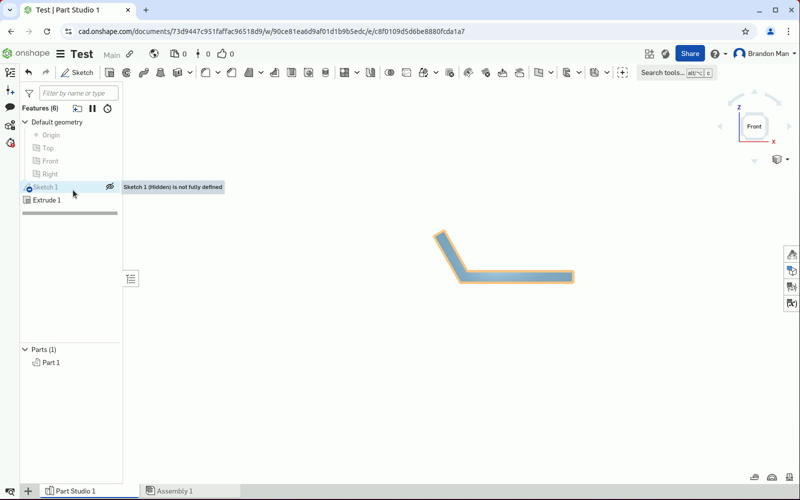
click(73, 189)
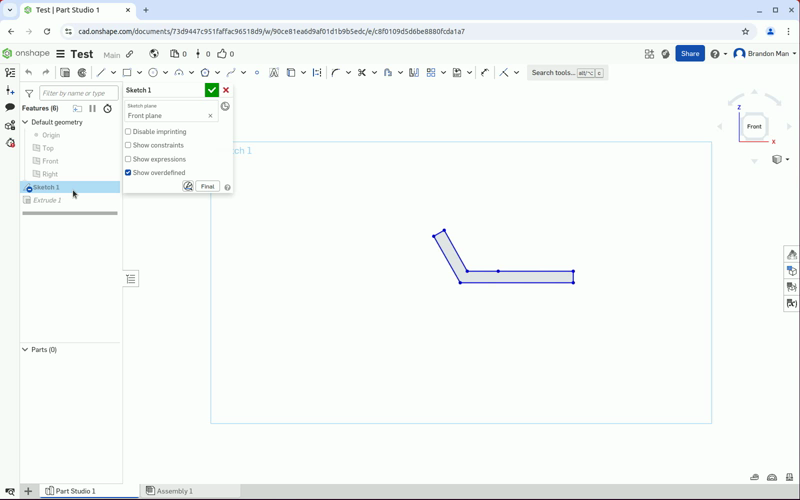
mouse_move(229, 92)
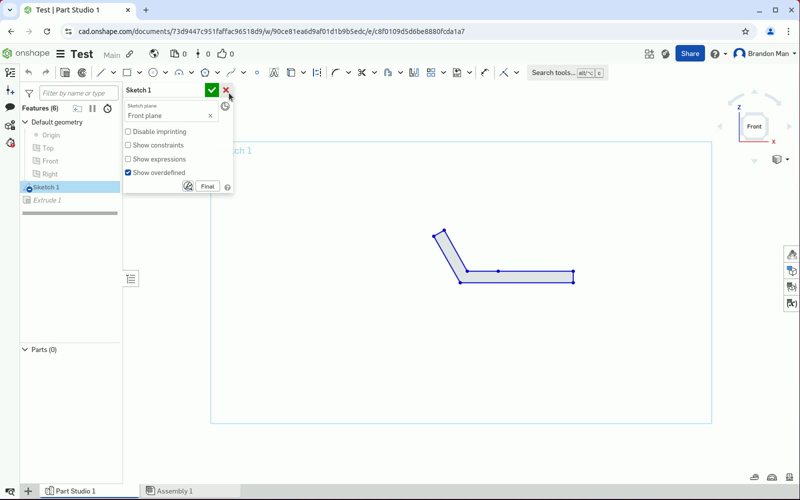
click(229, 92)
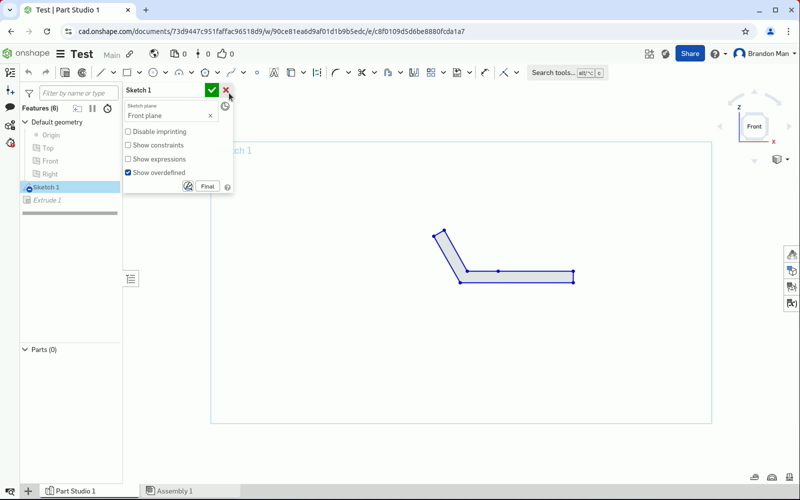
key(shift+s)
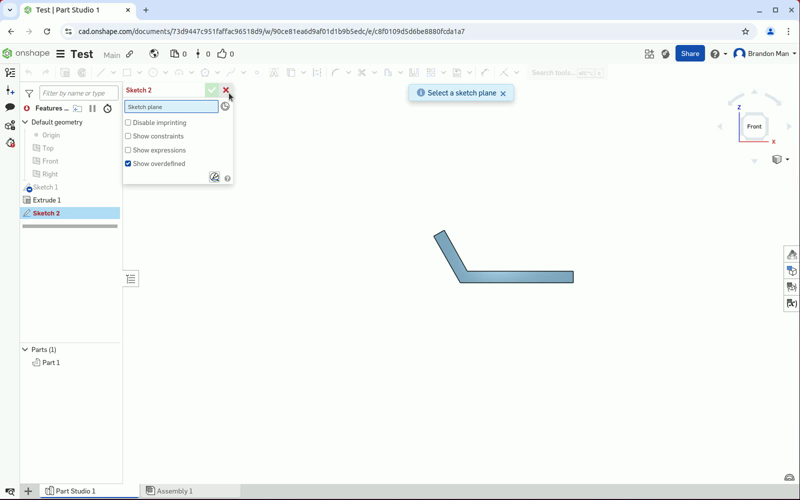
mouse_move(73, 163)
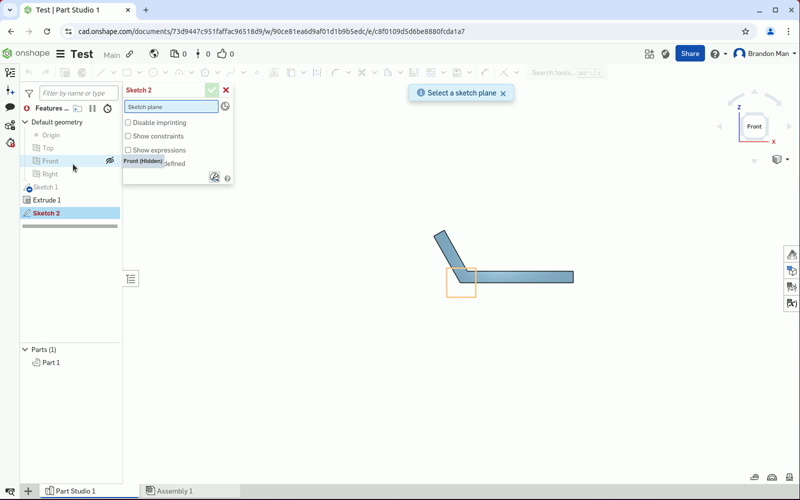
click(73, 163)
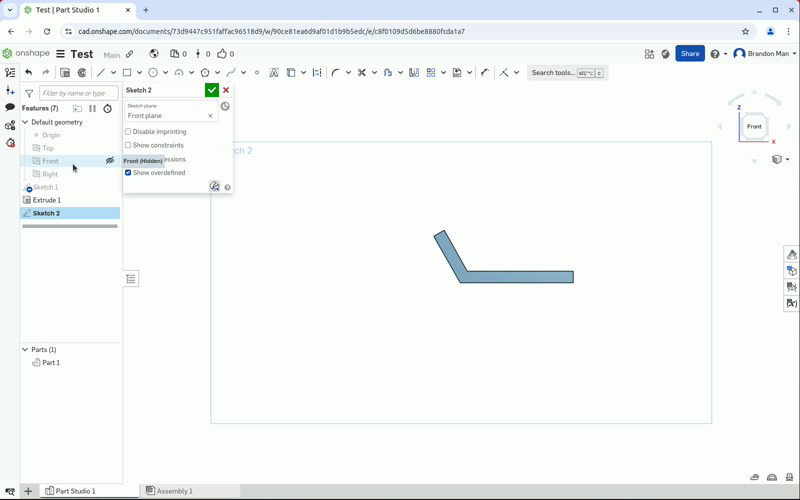
mouse_move(73, 352)
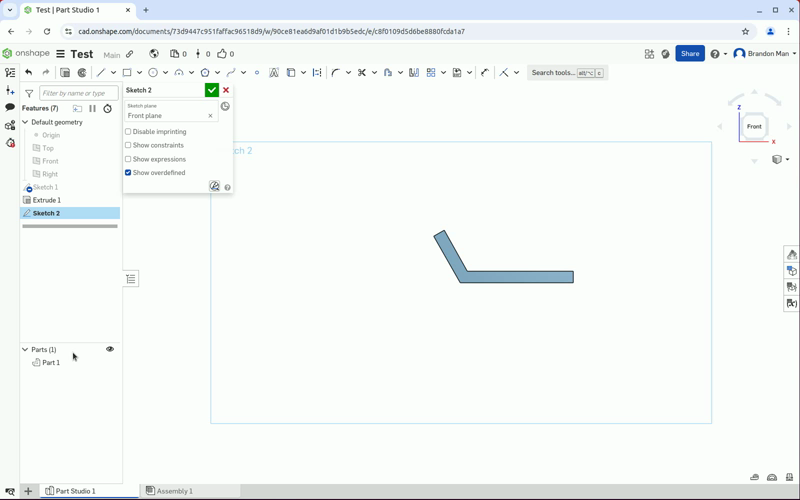
key(y)
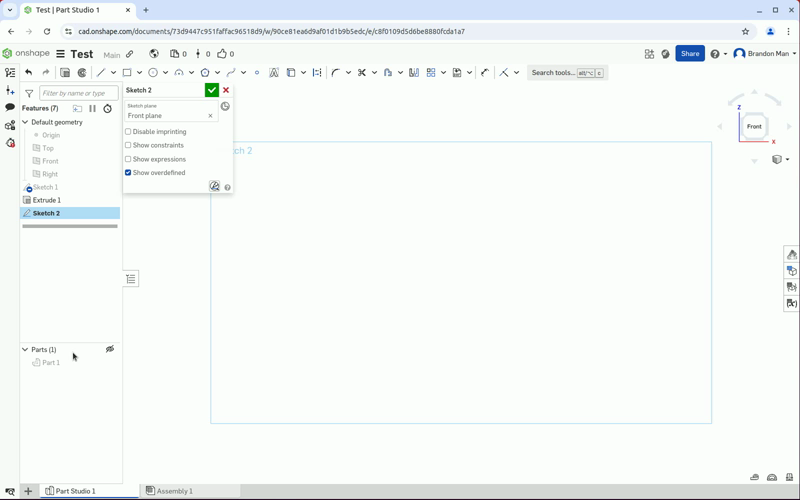
key(l)
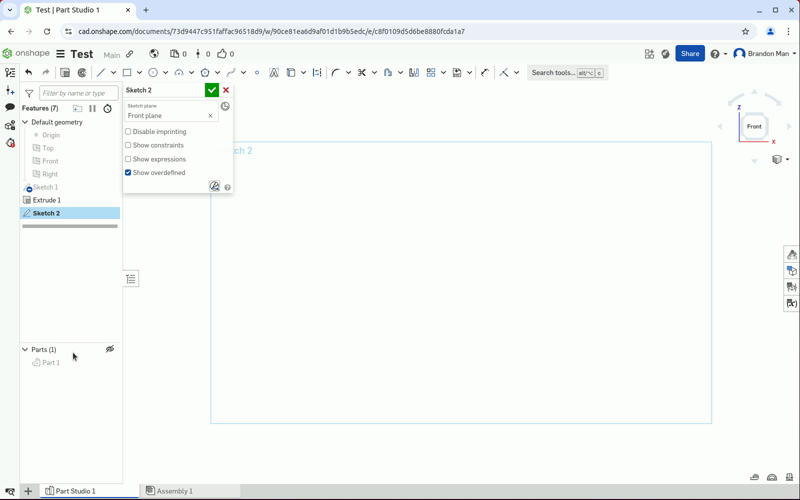
key_down(shift)
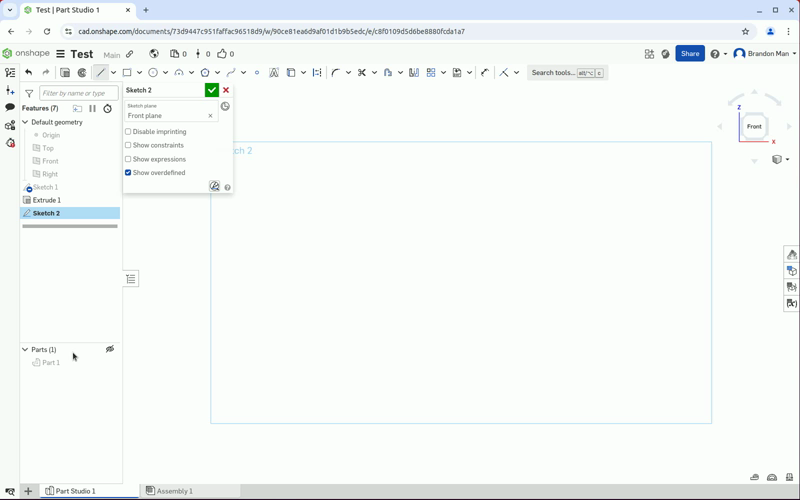
mouse_move(444, 230)
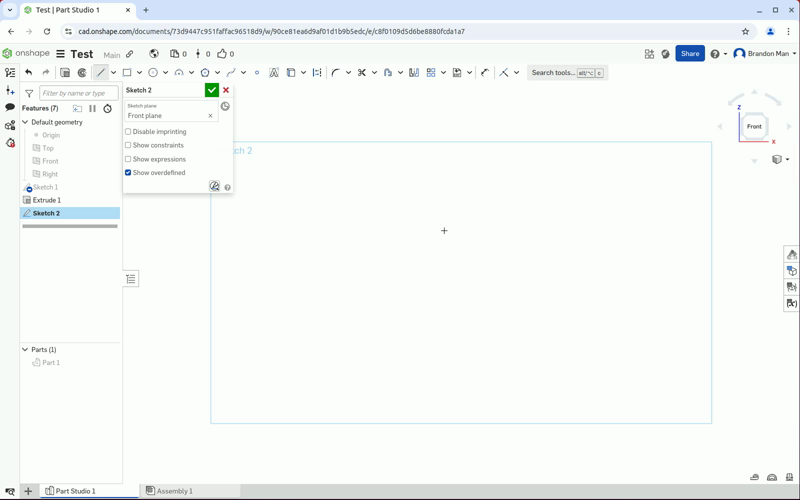
click(444, 230)
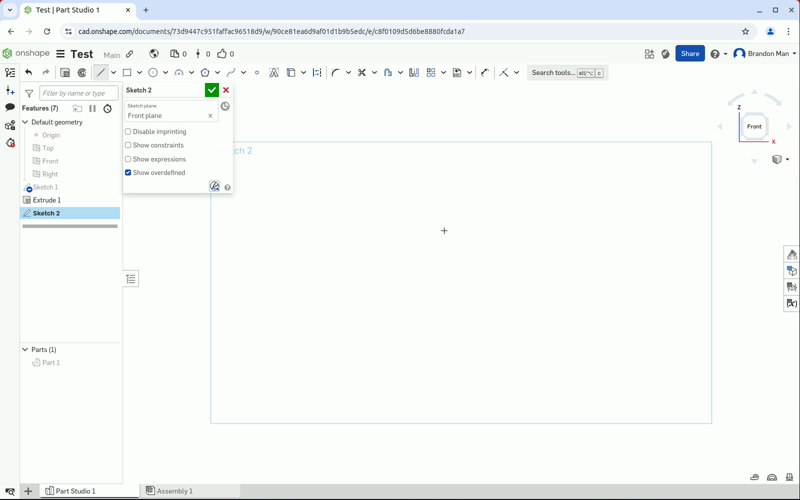
key_up(shift)
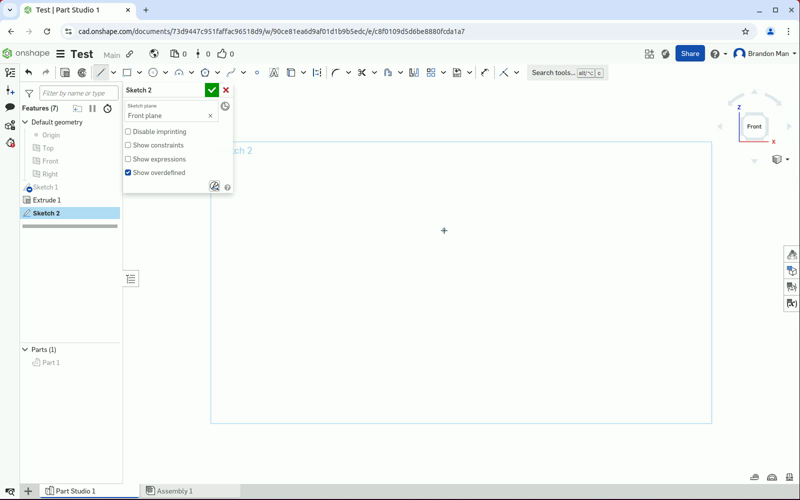
key_down(shift)
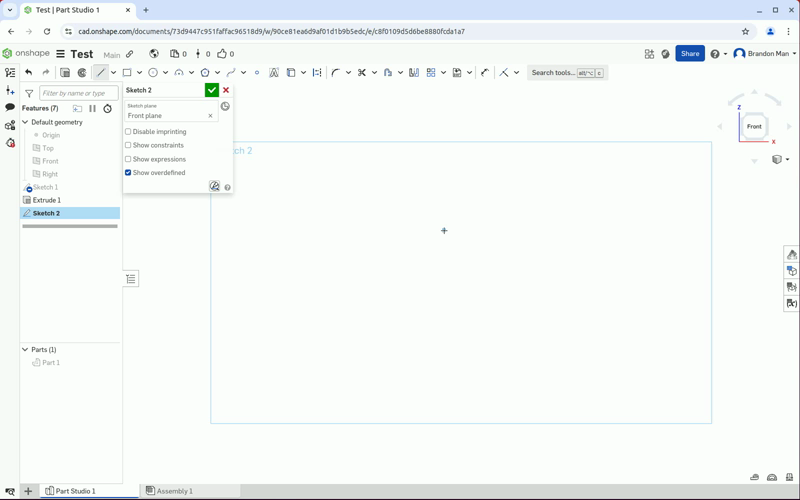
mouse_move(474, 230)
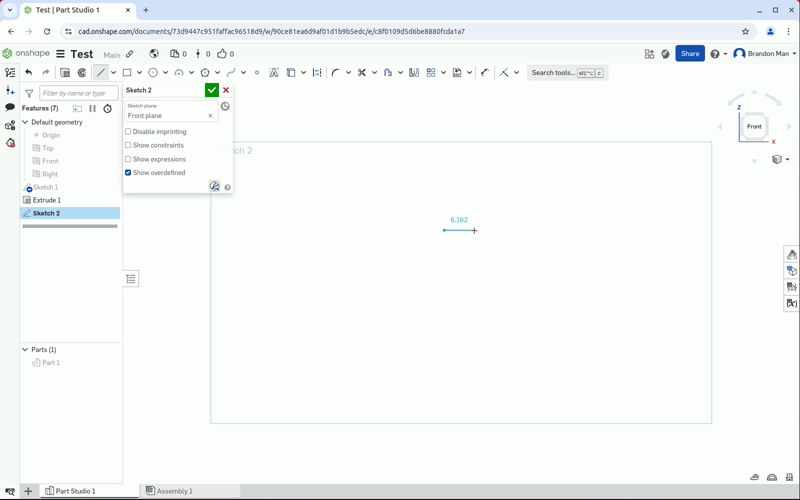
mouse_move(468, 271)
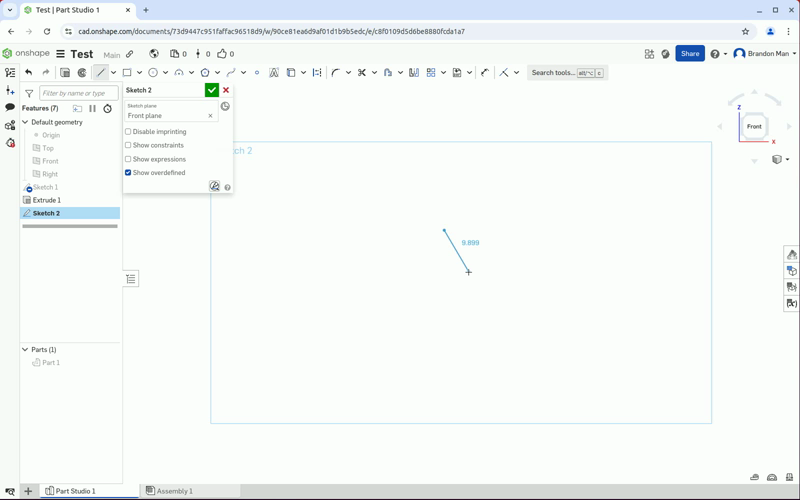
click(468, 271)
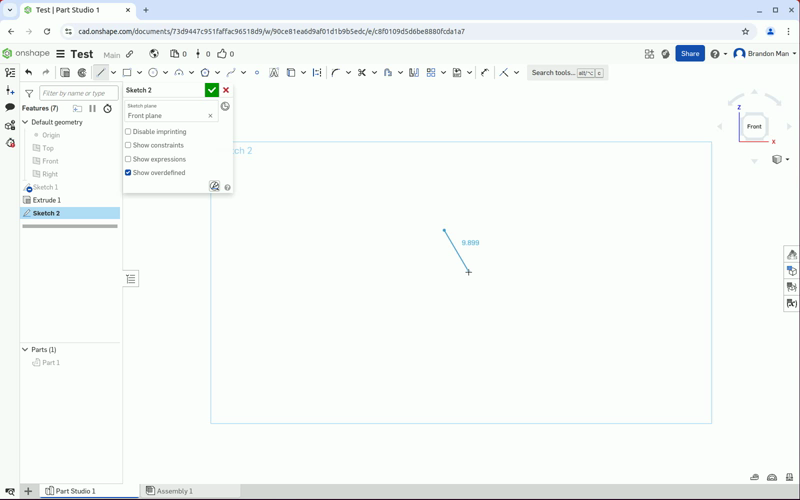
key_up(shift)
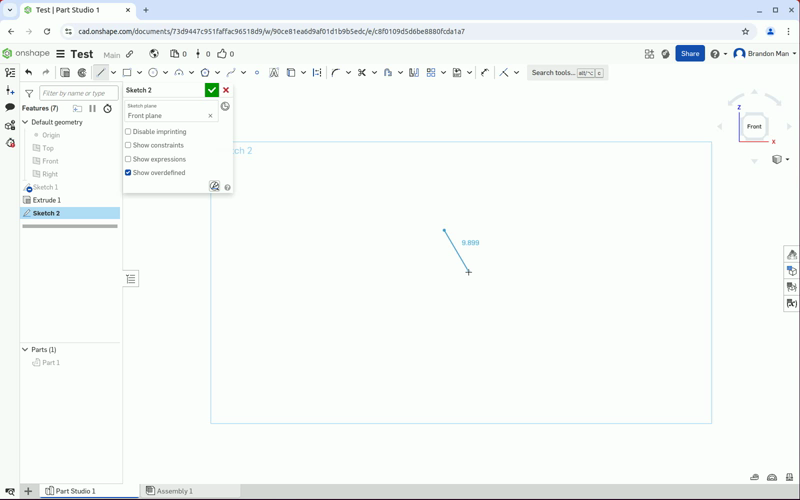
key_down(shift)
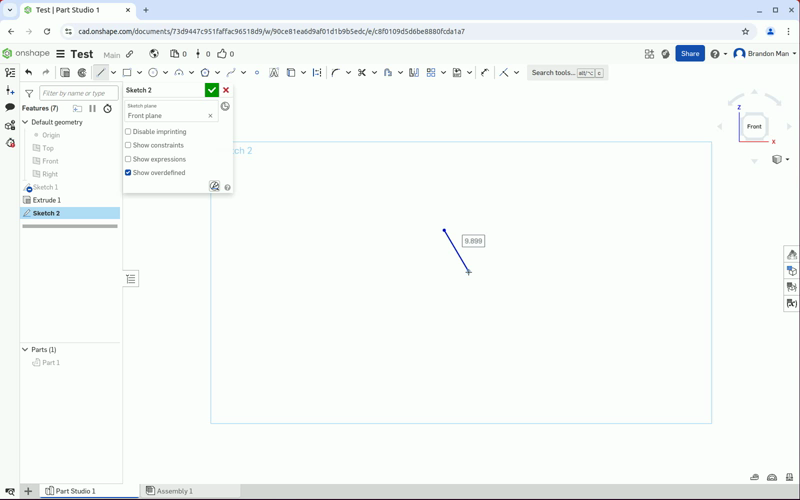
mouse_move(498, 271)
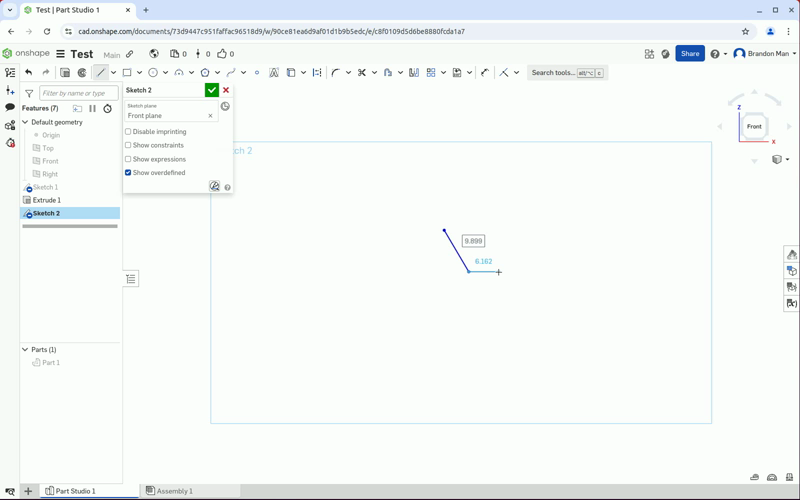
mouse_move(500, 271)
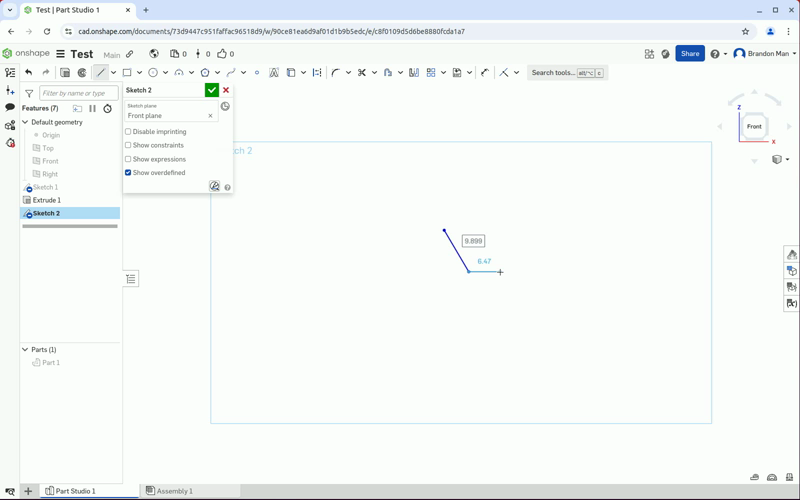
click(500, 271)
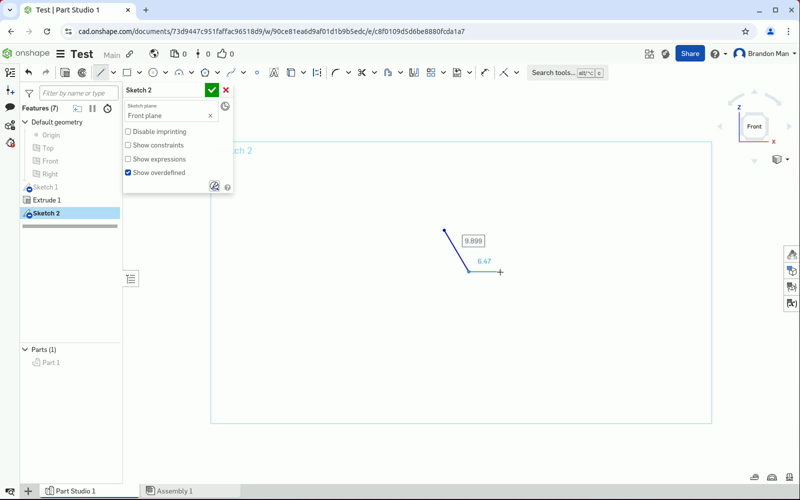
key_up(shift)
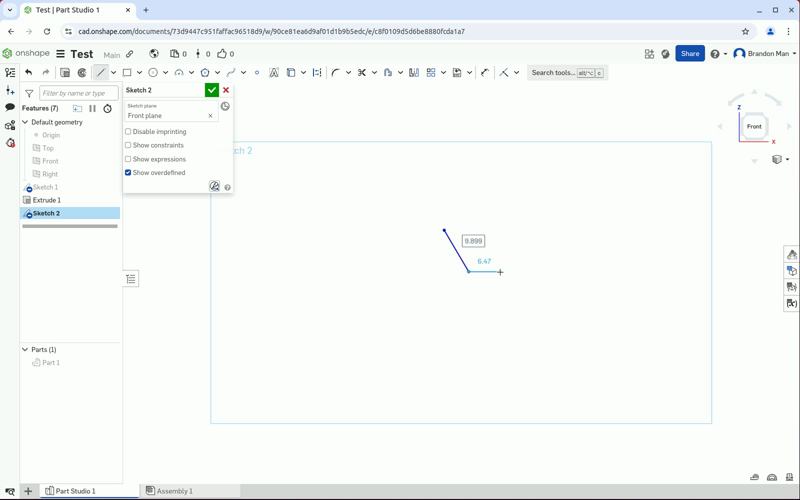
key_down(shift)
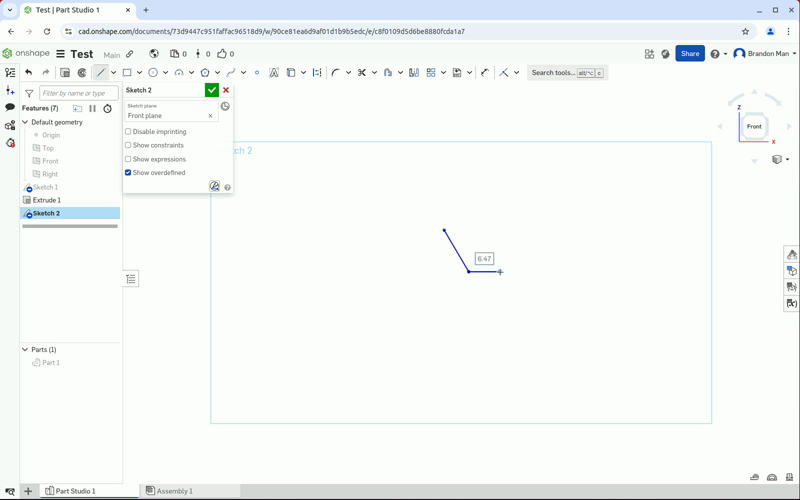
mouse_move(444, 230)
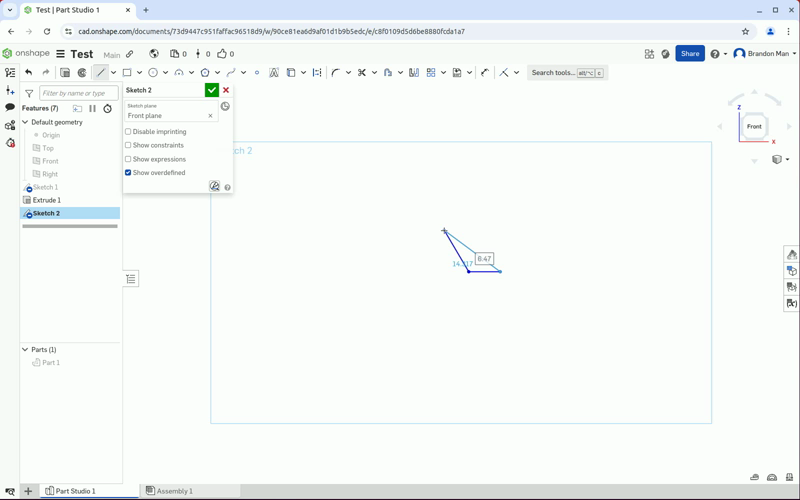
key_up(shift)
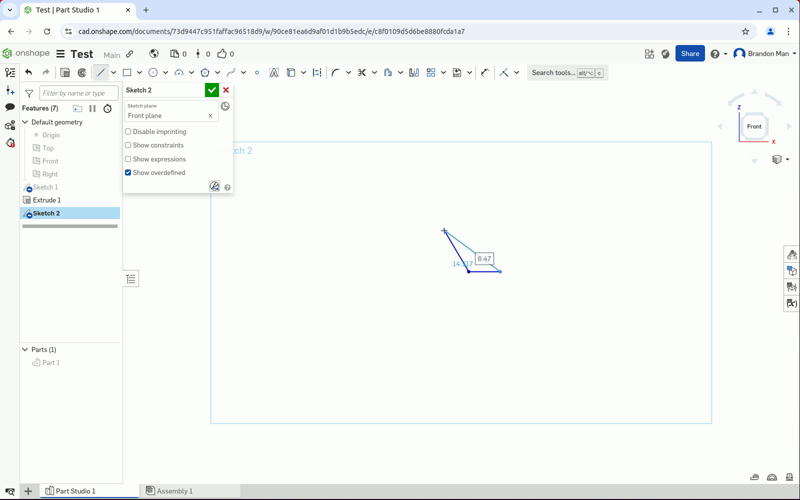
click(444, 230)
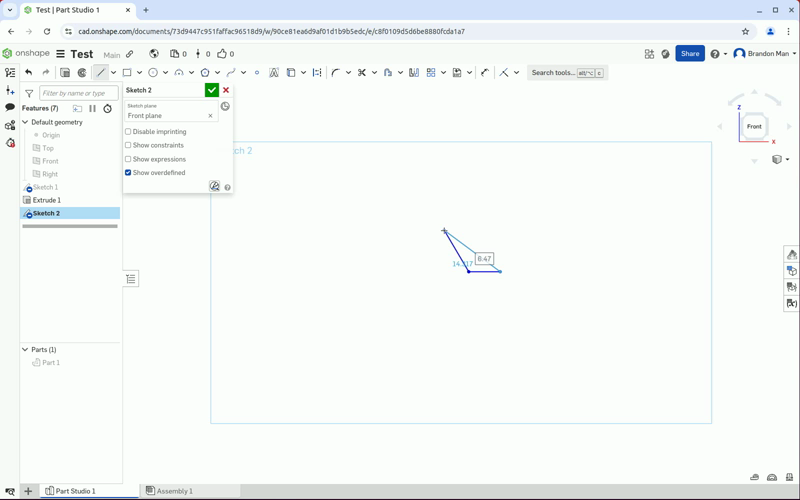
key(esc)
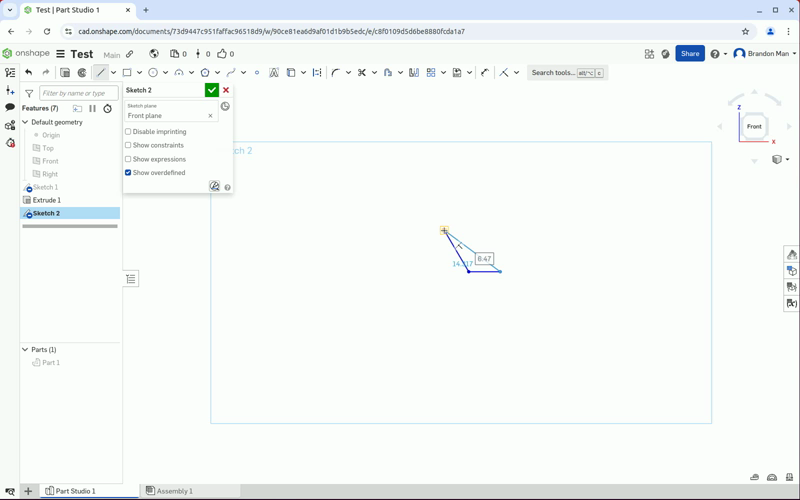
mouse_move(465, 254)
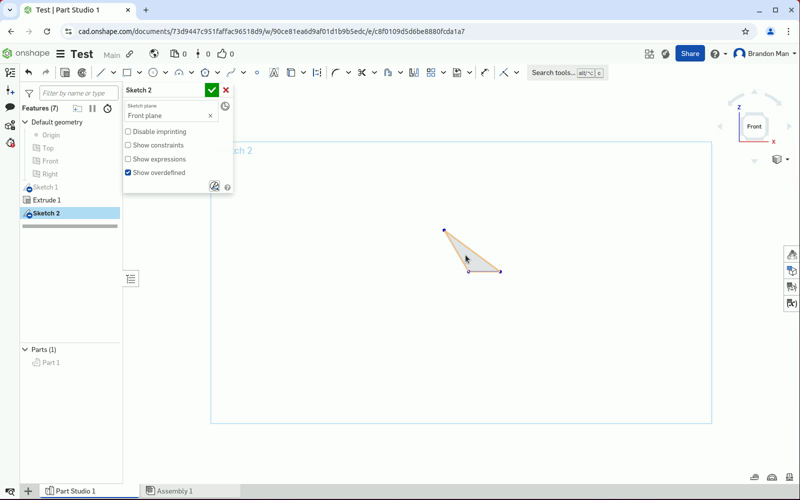
scroll(6)
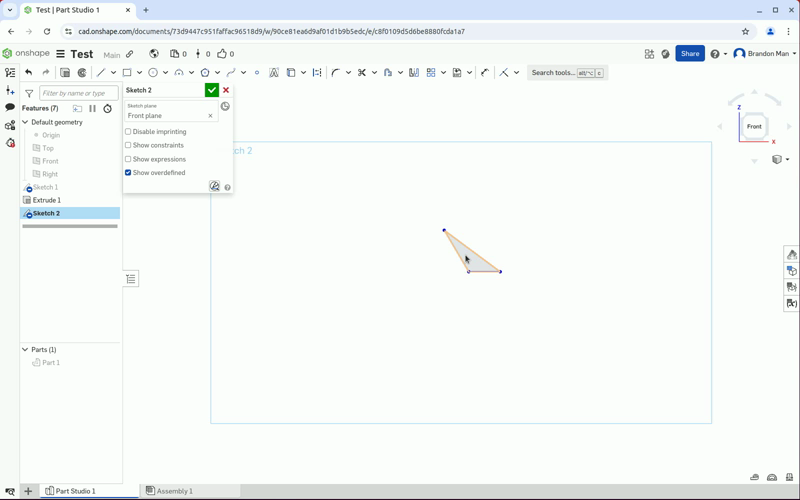
scroll(6)
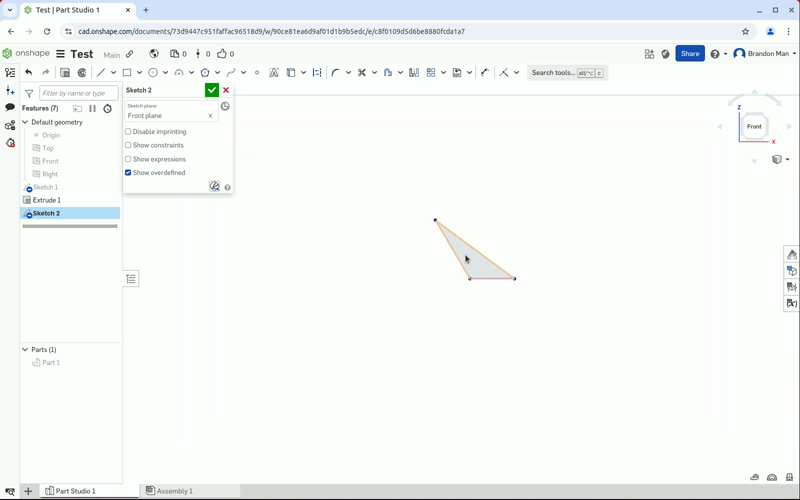
scroll(6)
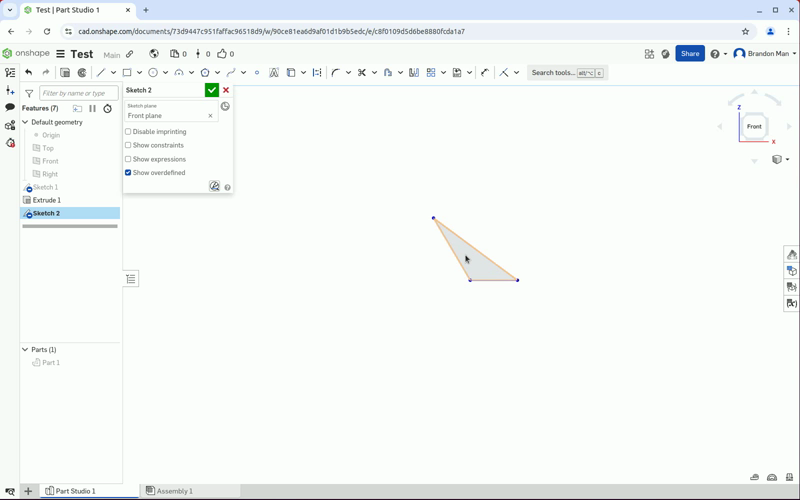
scroll(6)
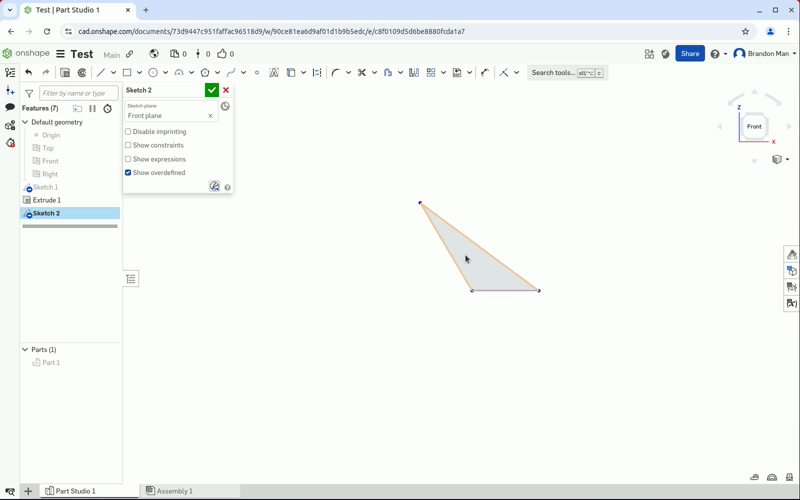
scroll(6)
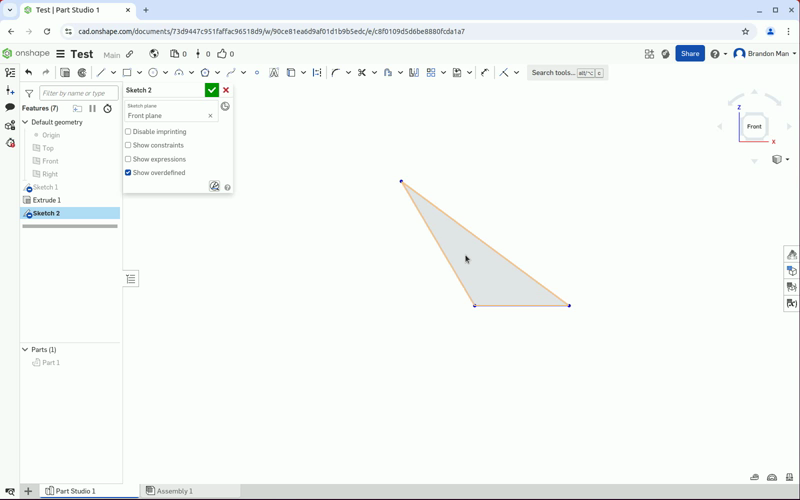
scroll(6)
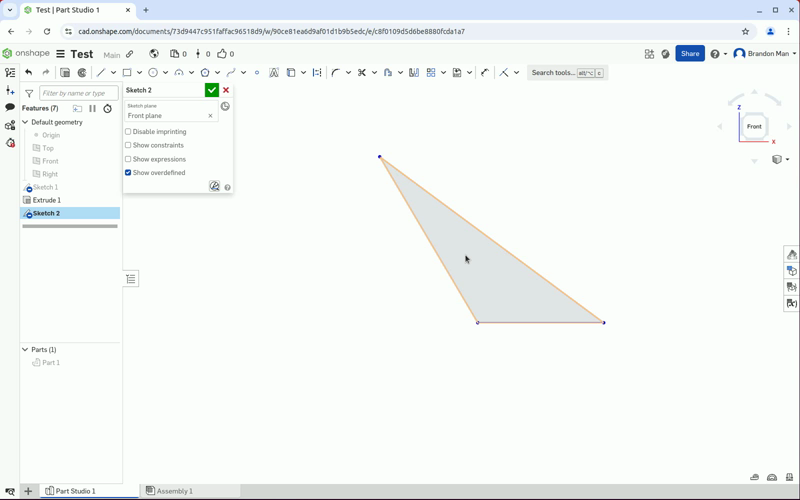
scroll(6)
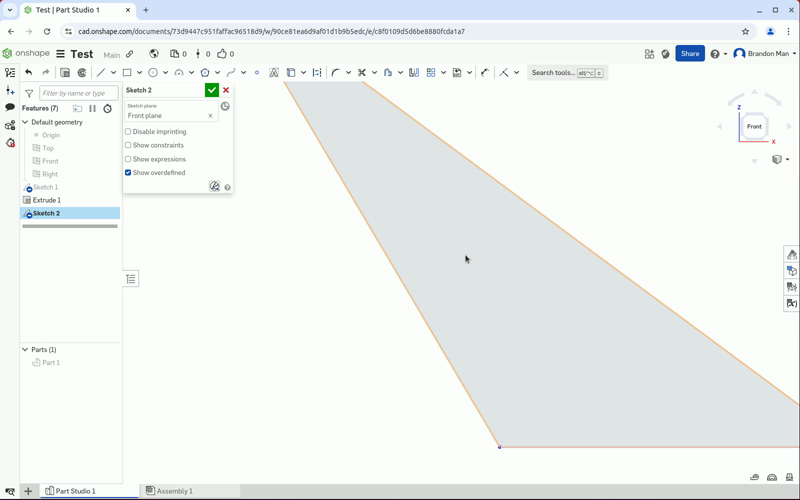
click(465, 254)
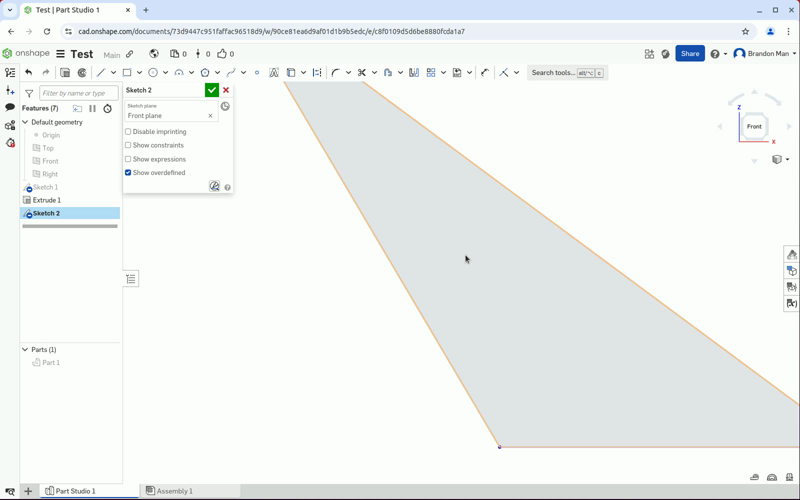
scroll(-6)
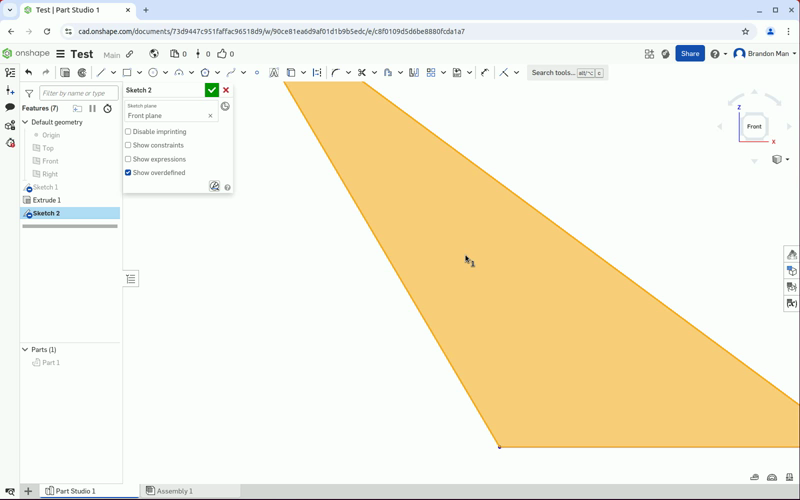
scroll(-6)
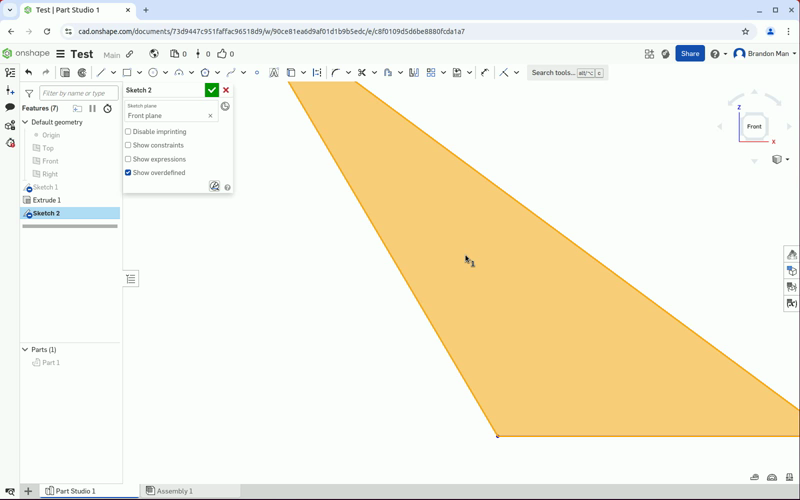
scroll(-6)
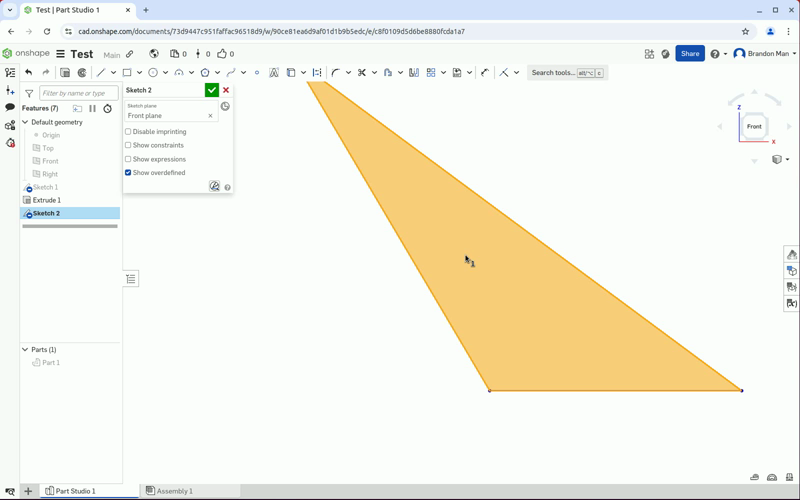
scroll(-6)
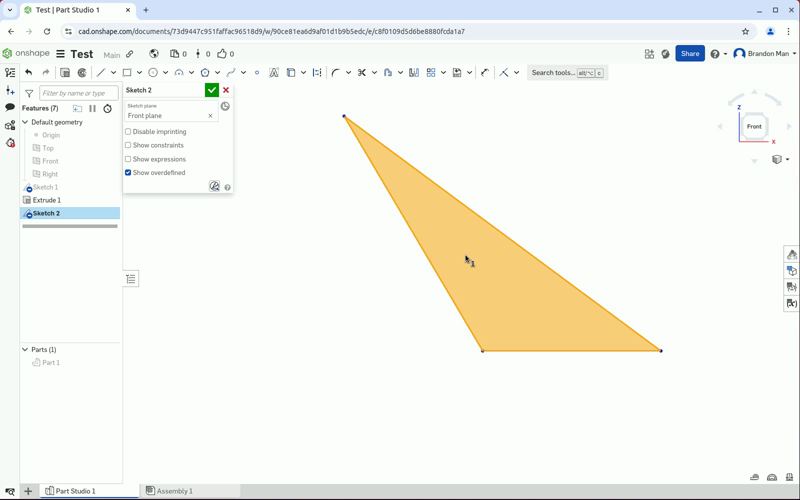
scroll(-6)
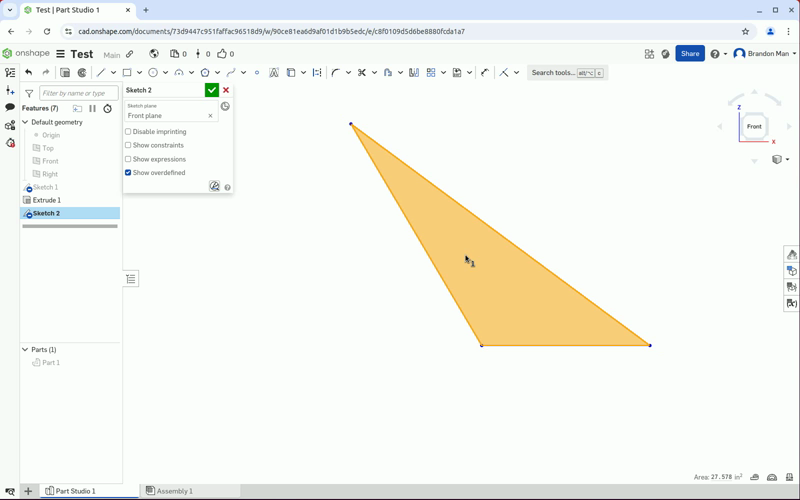
scroll(-6)
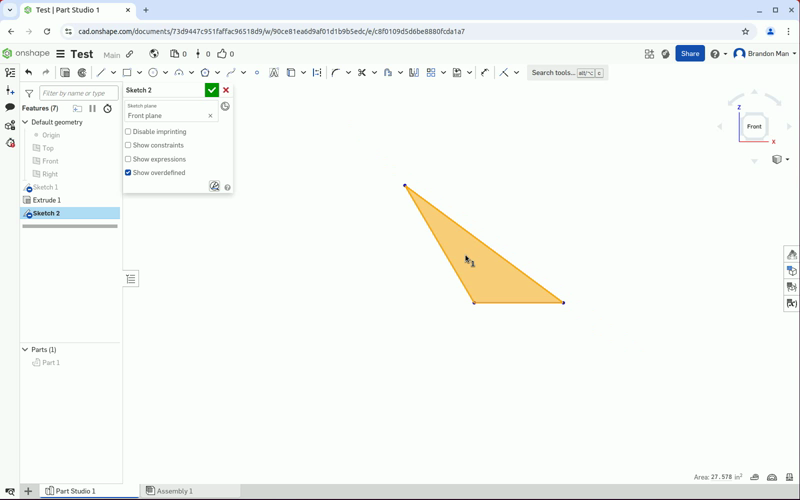
scroll(-6)
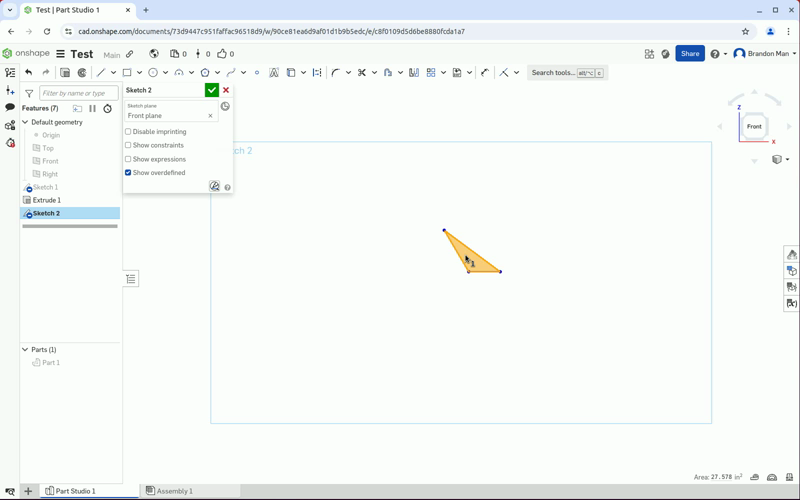
mouse_move(73, 352)
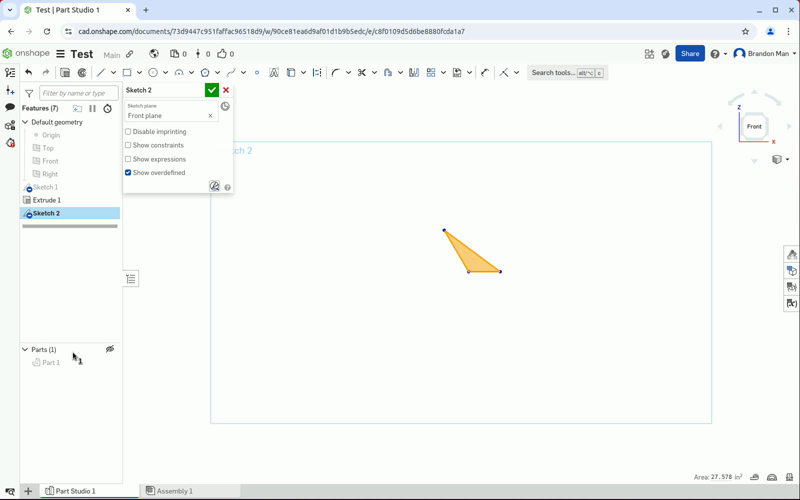
key(shift+y)
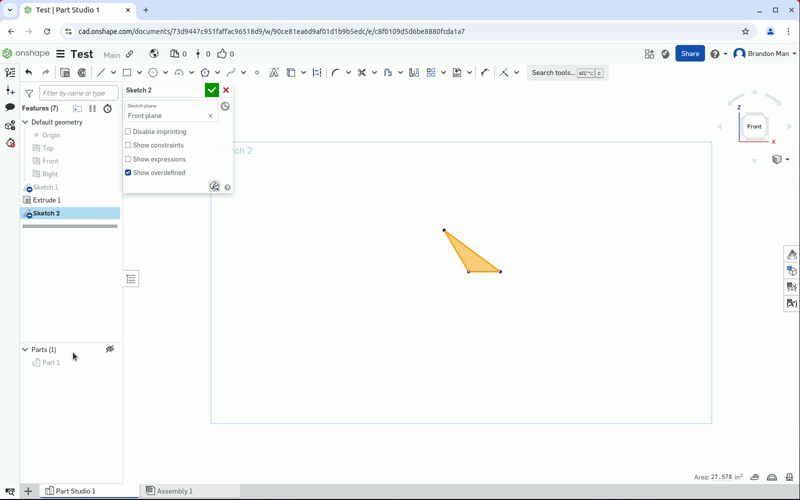
key(shift+e)
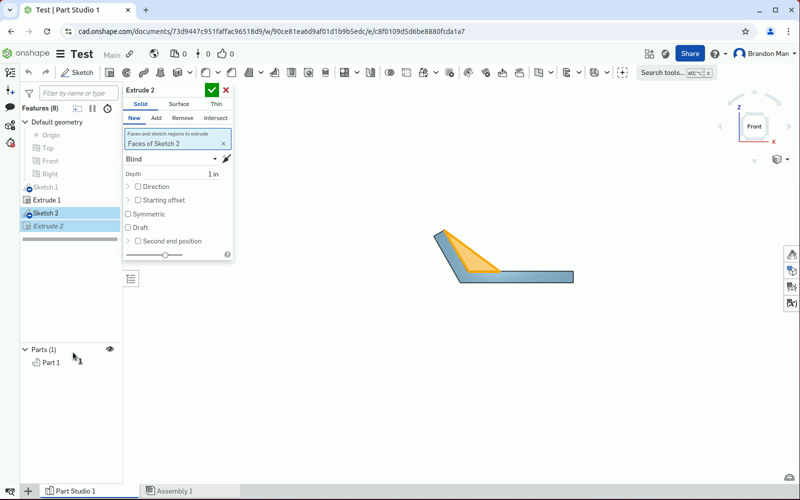
mouse_move(143, 106)
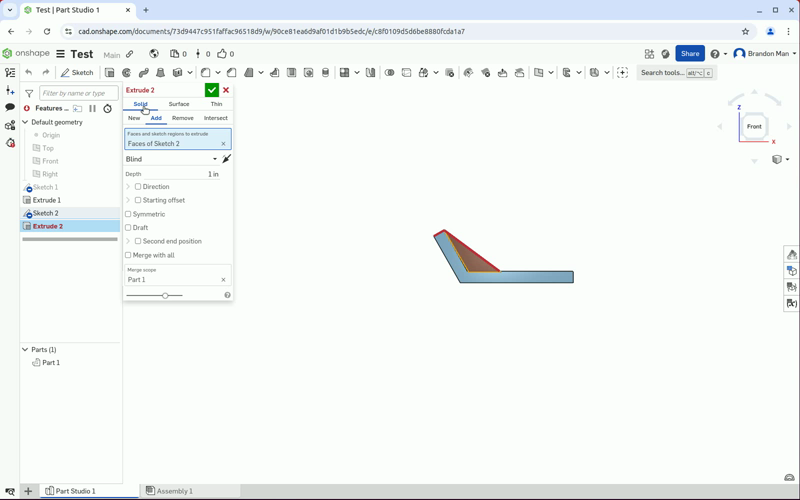
click(143, 106)
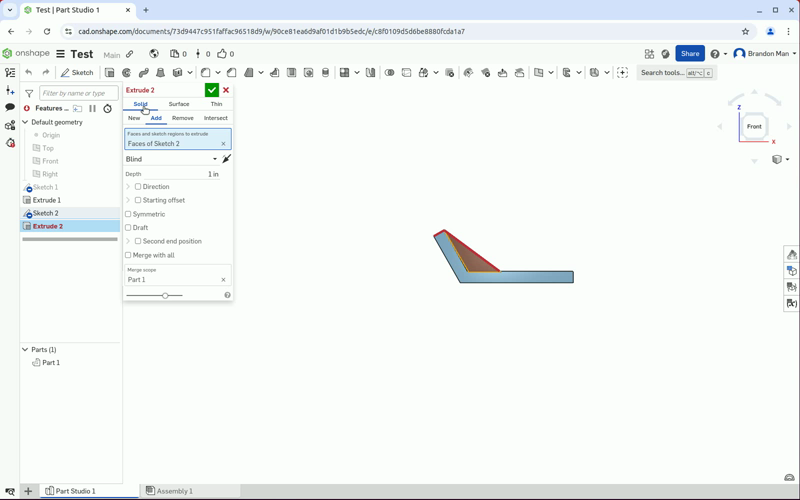
mouse_move(137, 120)
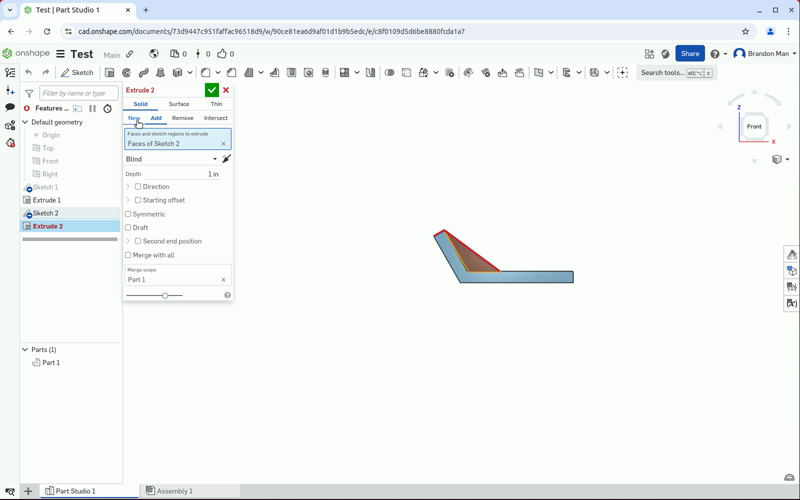
click(137, 120)
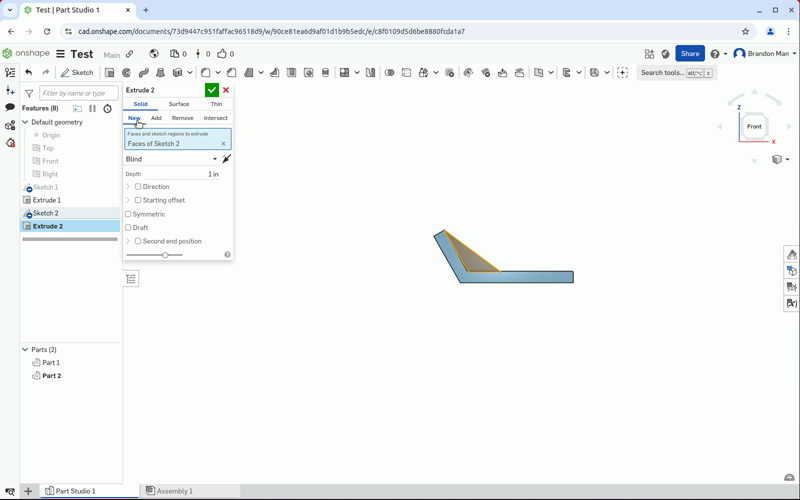
key(tab, 4)
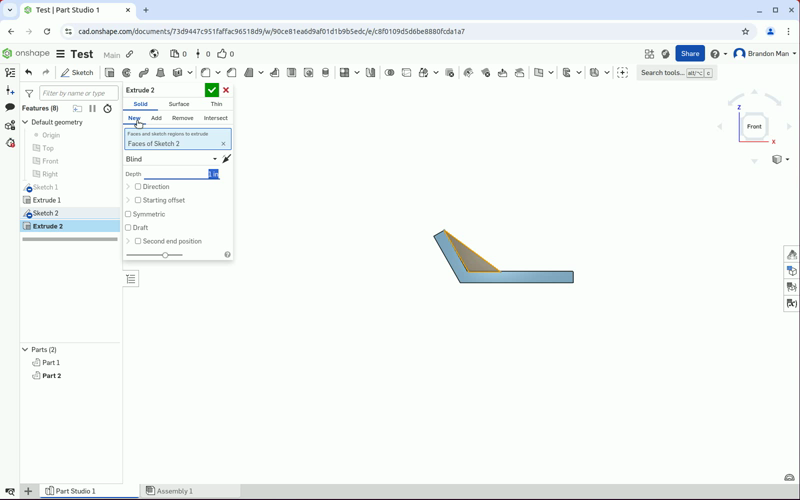
text(1.926)
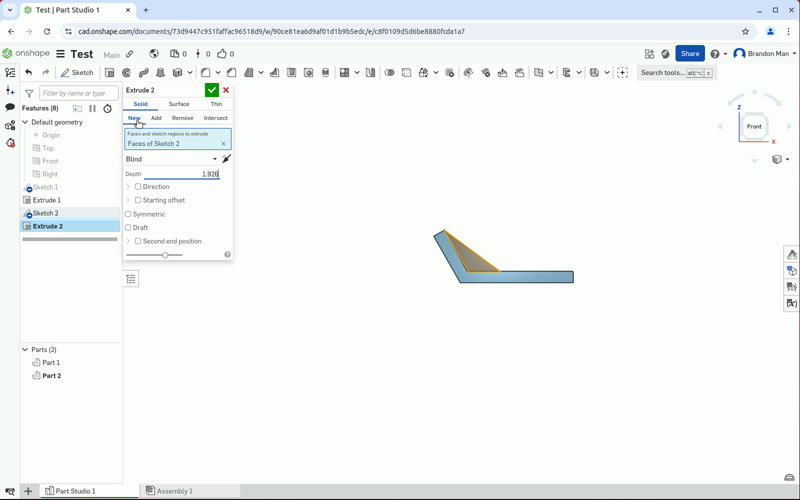
key(tab, 3)
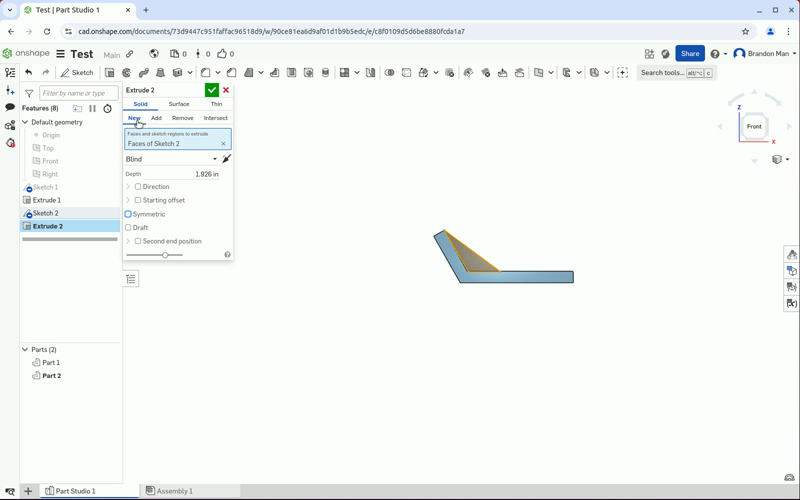
key(space)
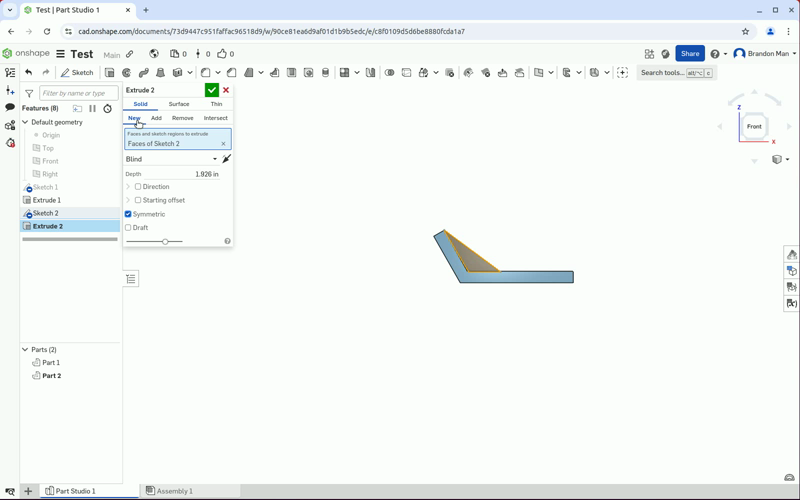
key(enter)
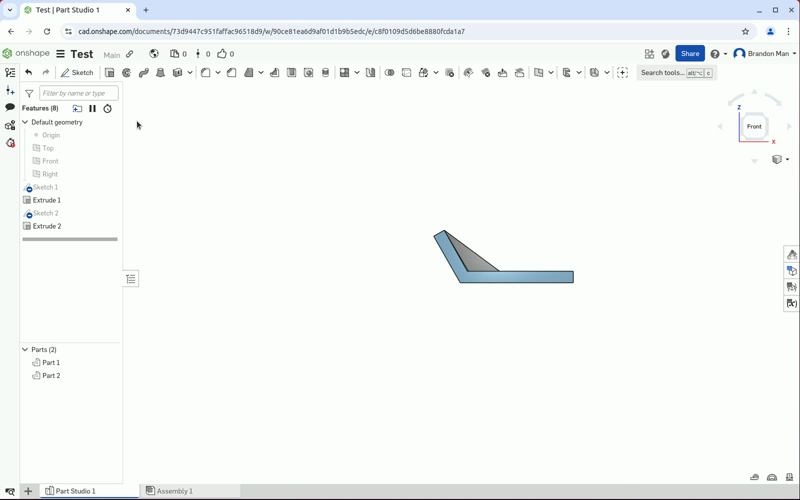
key(shift+h)
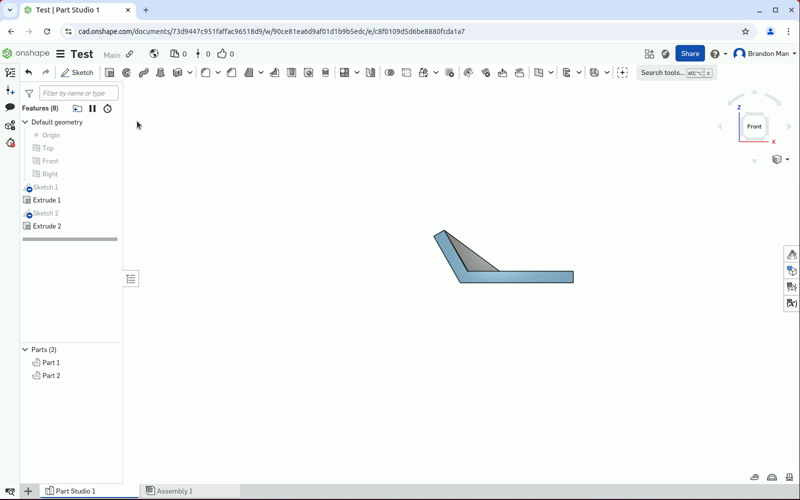
key(shift+h)
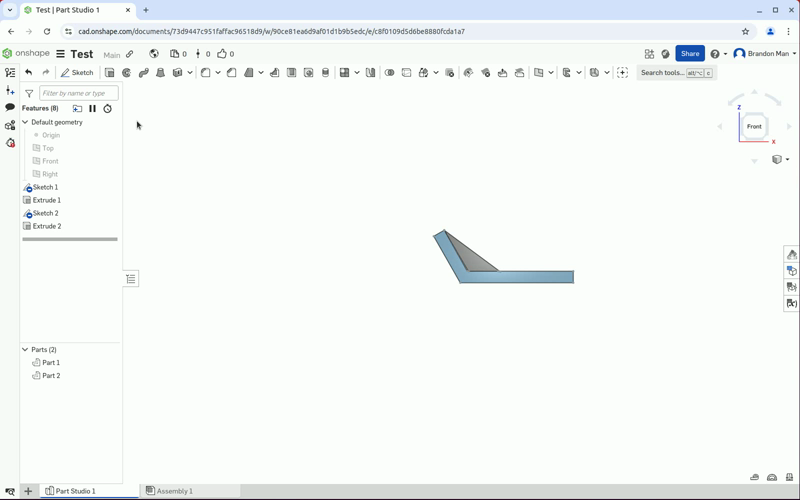
key(shift+7)
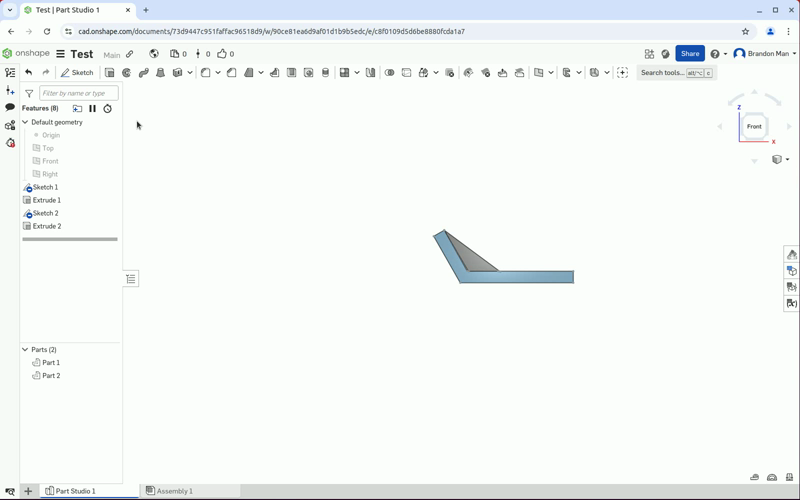
key(left, 2)
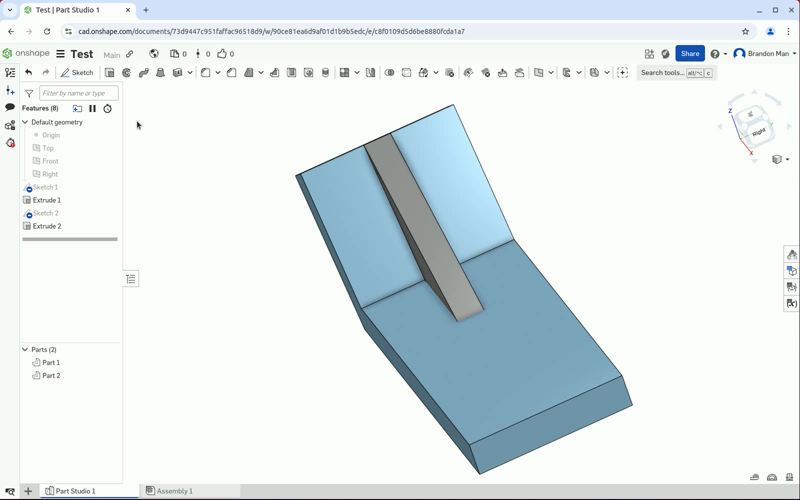
key(down, 2)
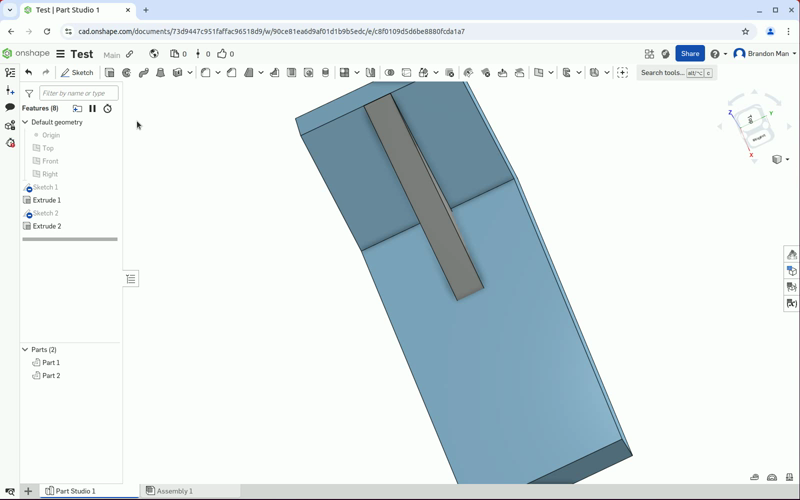
key(up, 2)
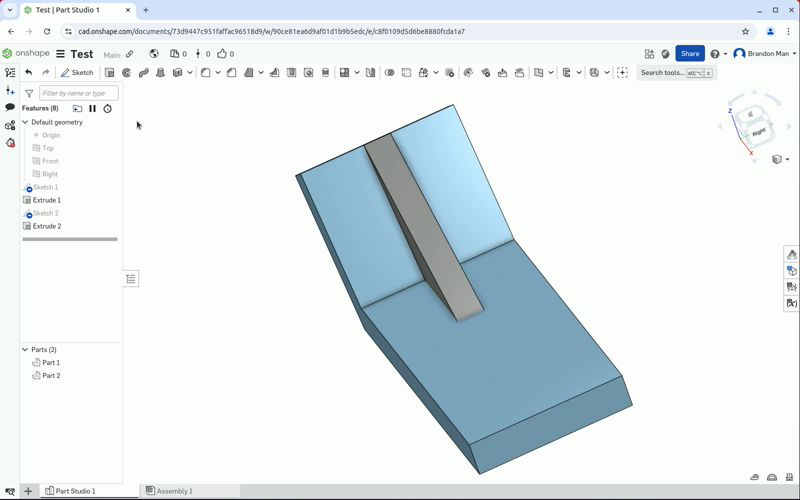
key(right, 2)
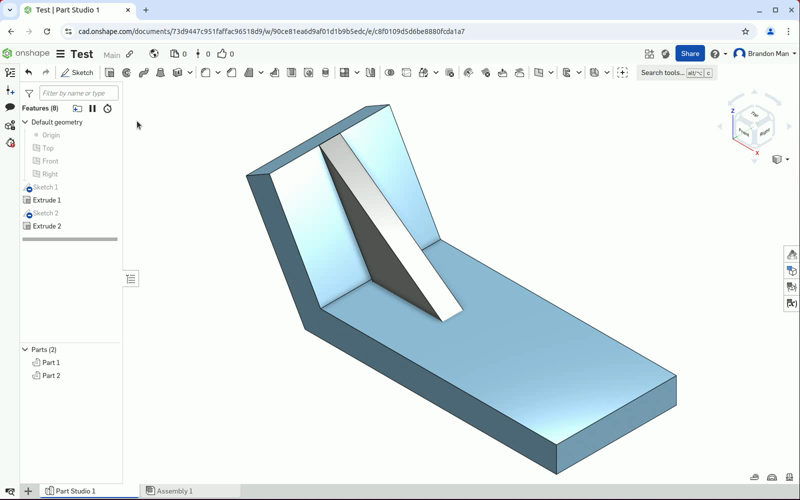
mouse_move(73, 189)
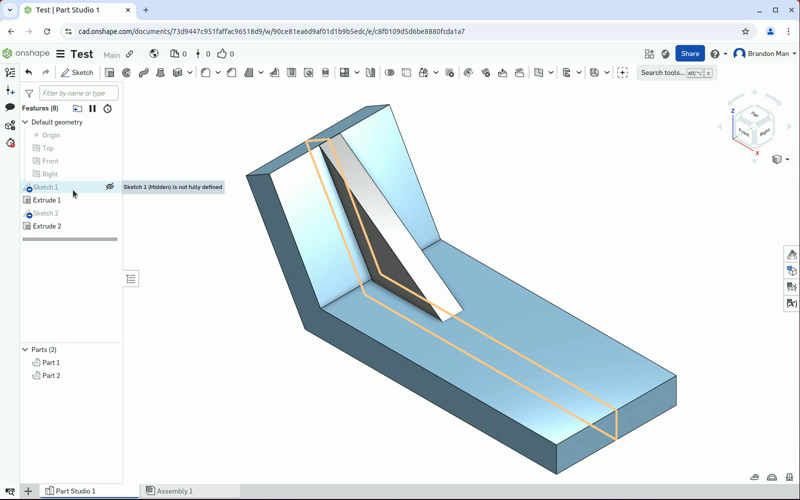
click(73, 189)